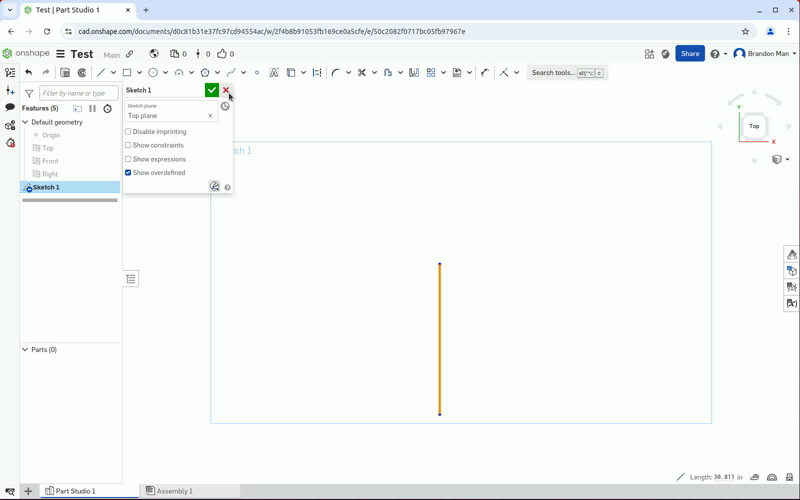
key(shift+h)
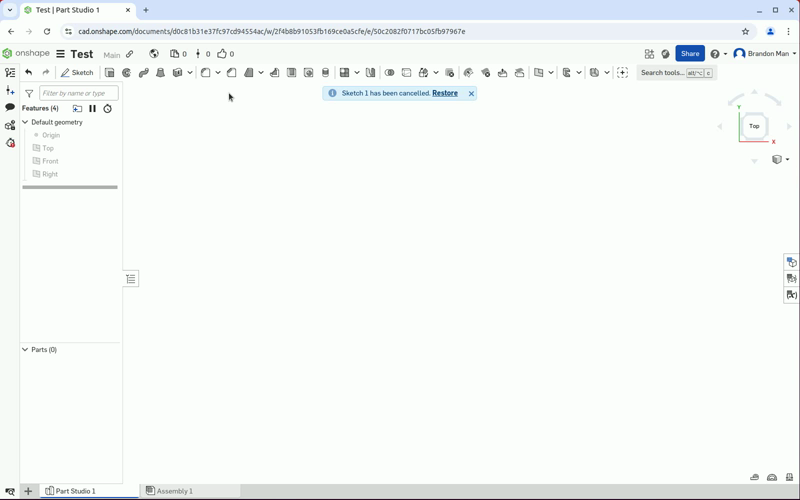
mouse_move(73, 352)
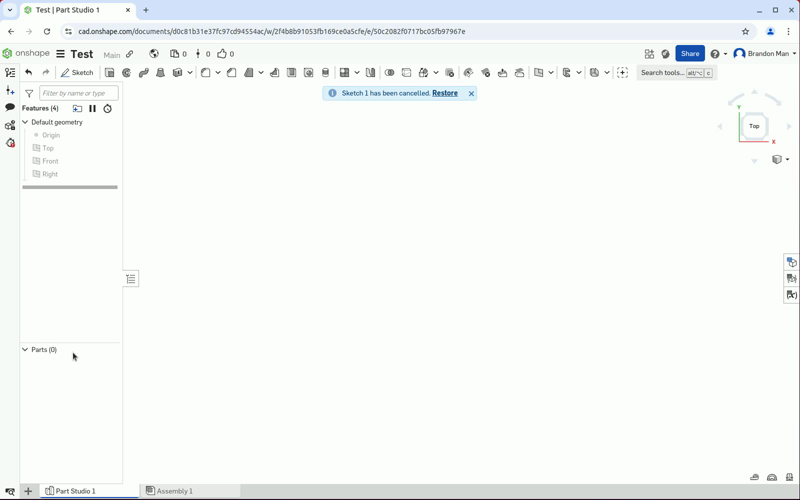
key(y)
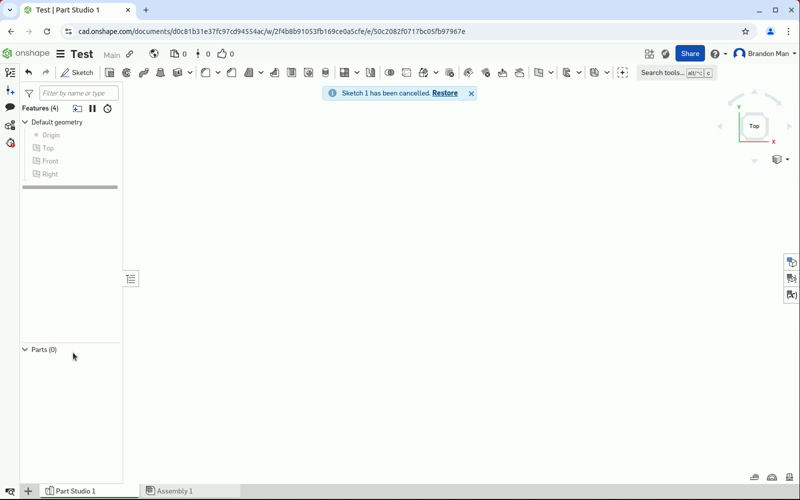
key(shift+p)
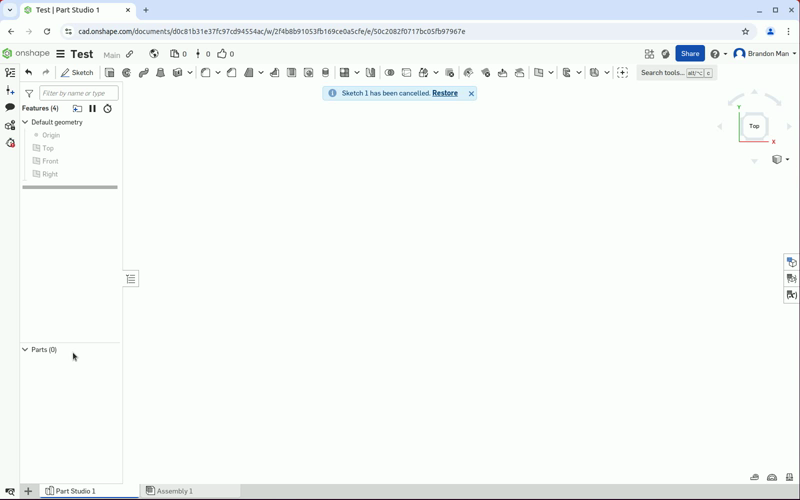
key(space)
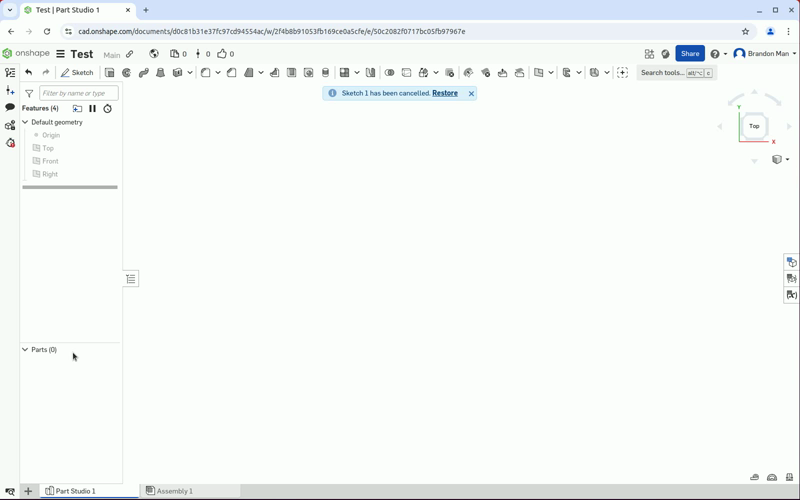
key_down(shift)
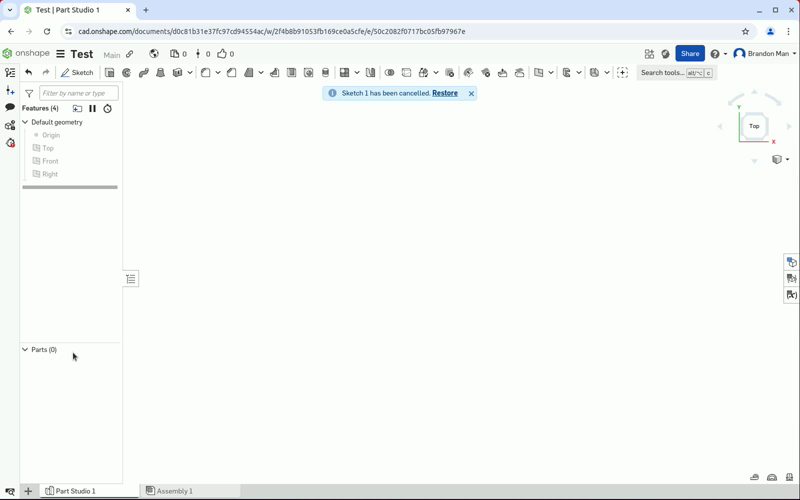
key(up)
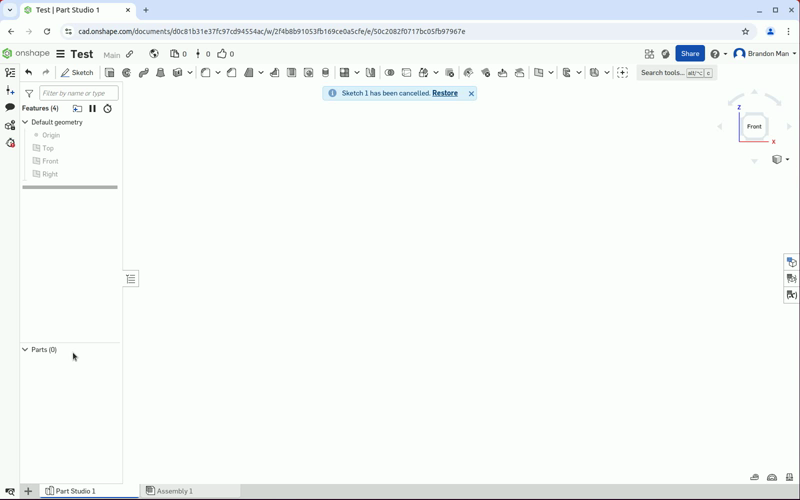
key_up(shift)
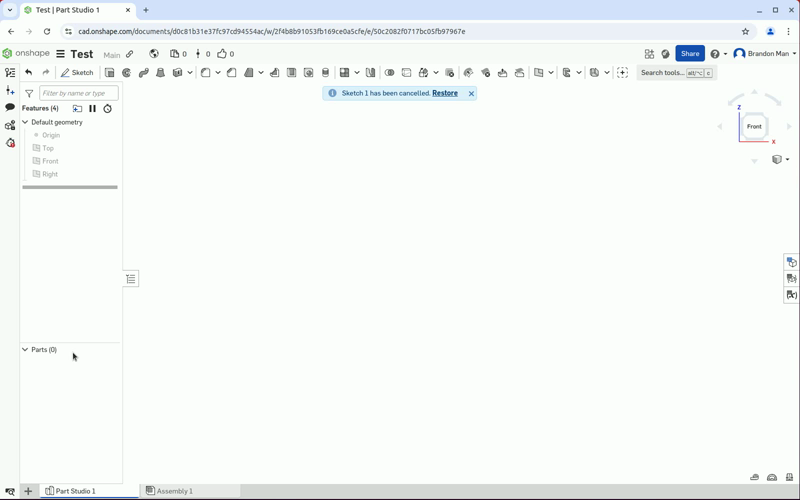
mouse_move(73, 352)
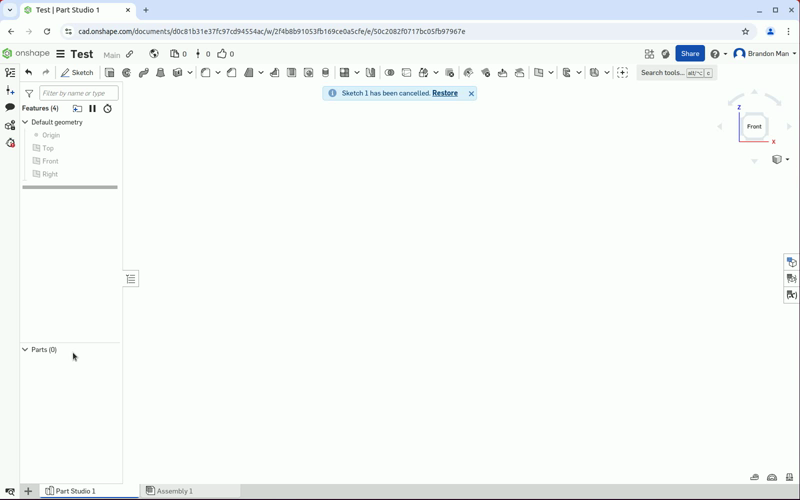
key(shift+y)
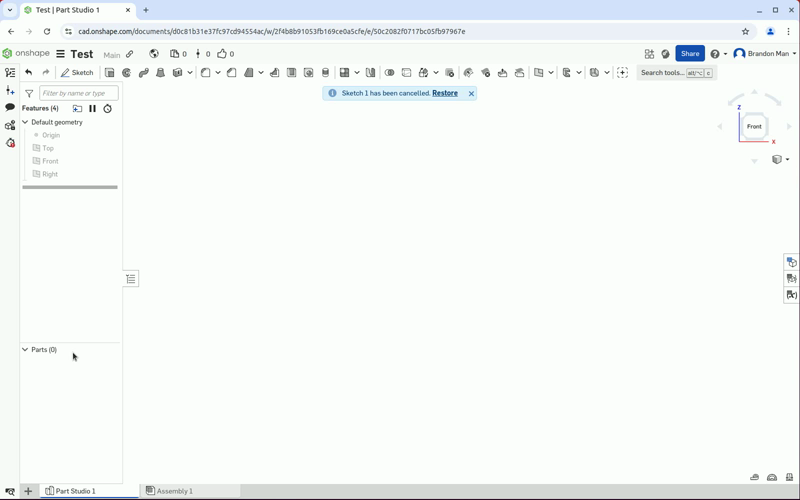
key(shift+s)
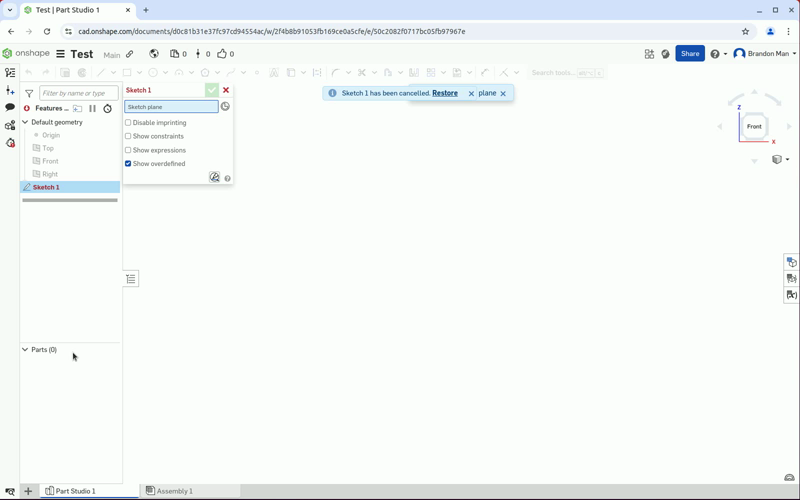
mouse_move(73, 163)
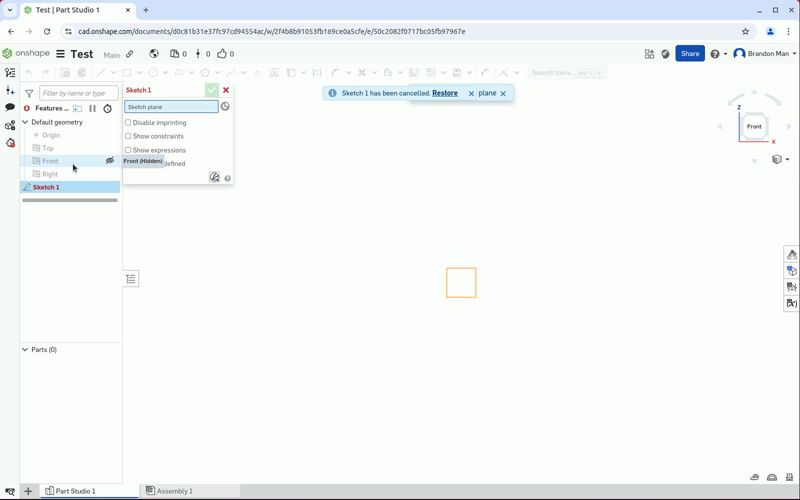
click(73, 163)
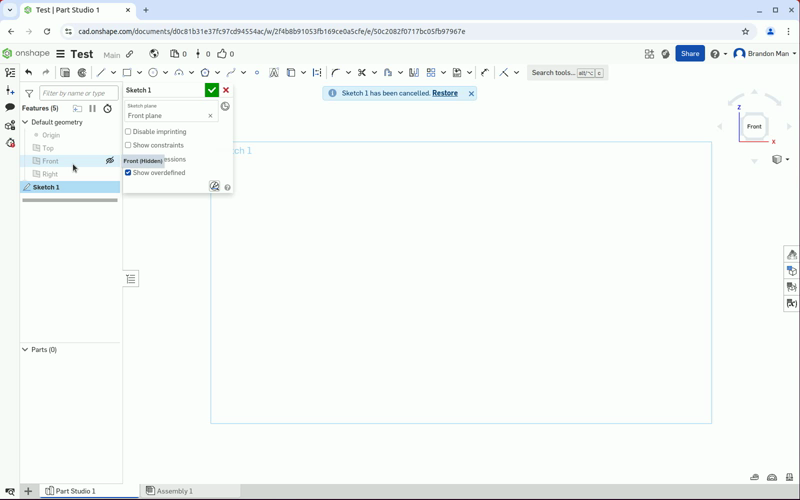
mouse_move(73, 352)
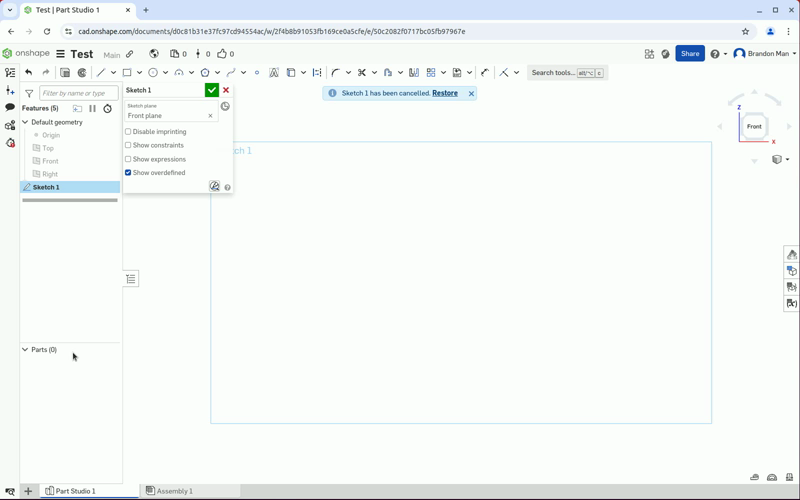
key(y)
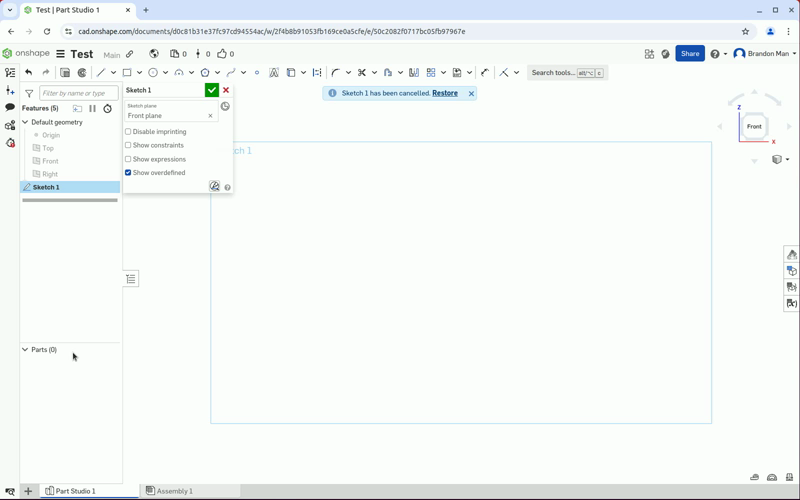
key(c)
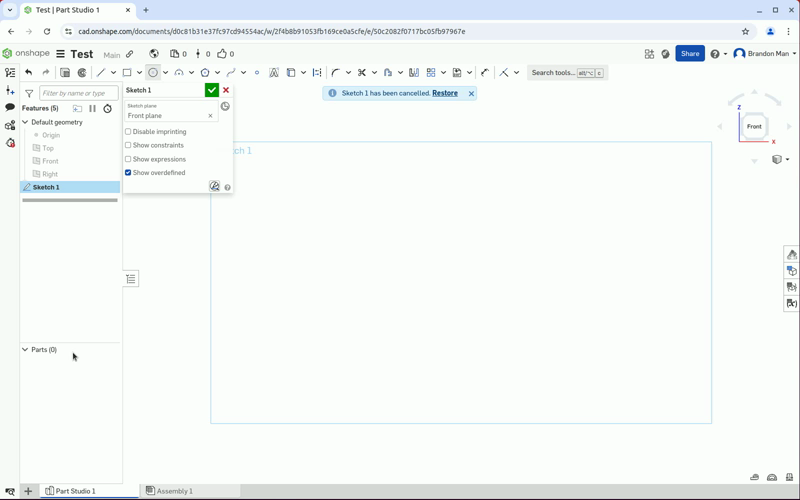
key_down(shift)
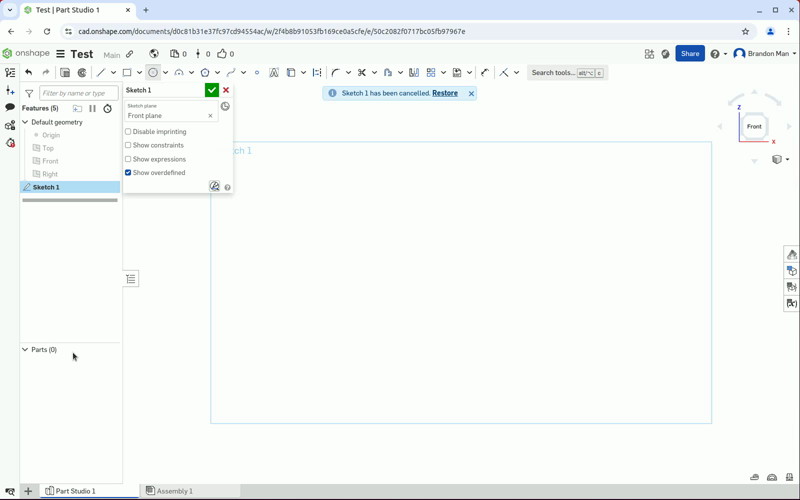
mouse_move(461, 282)
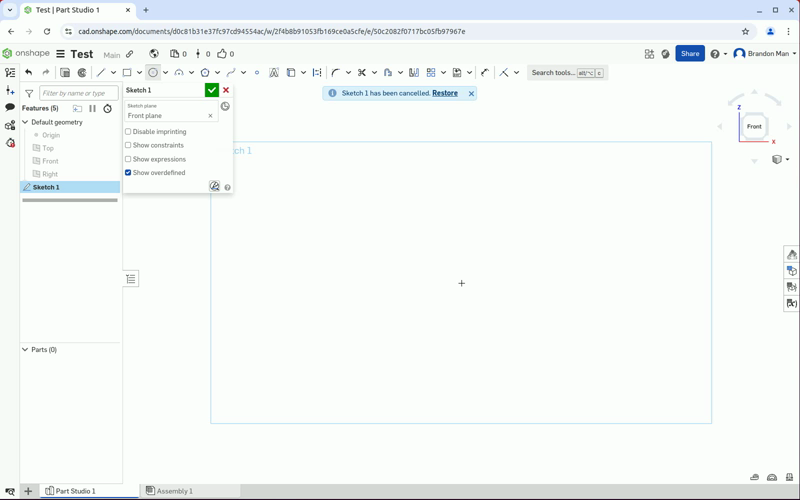
click(461, 282)
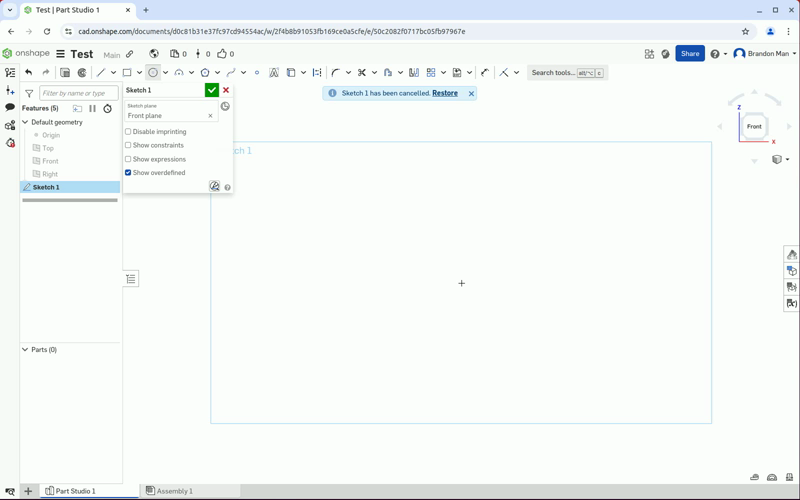
key_up(shift)
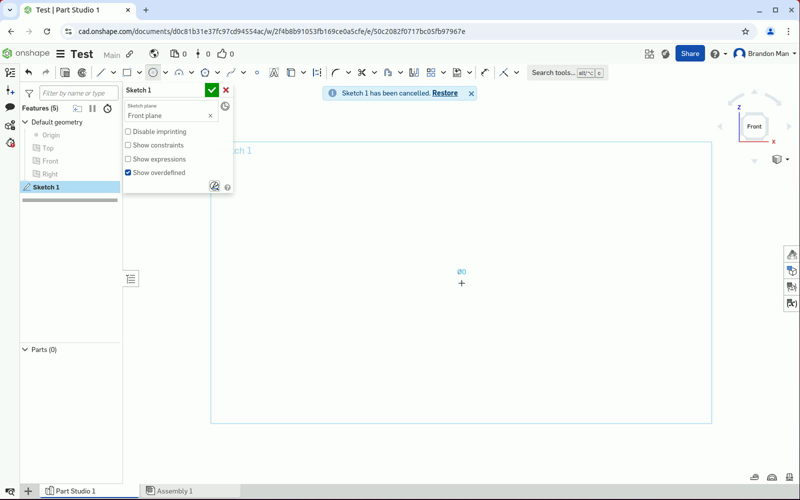
mouse_move(564, 282)
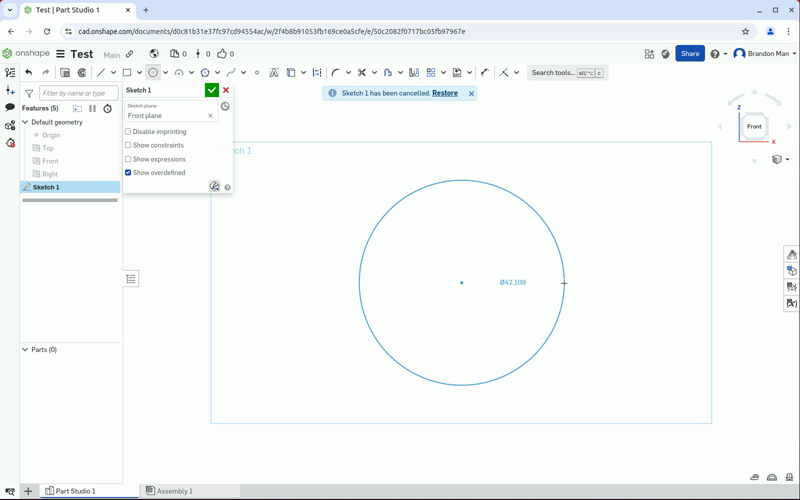
click(564, 282)
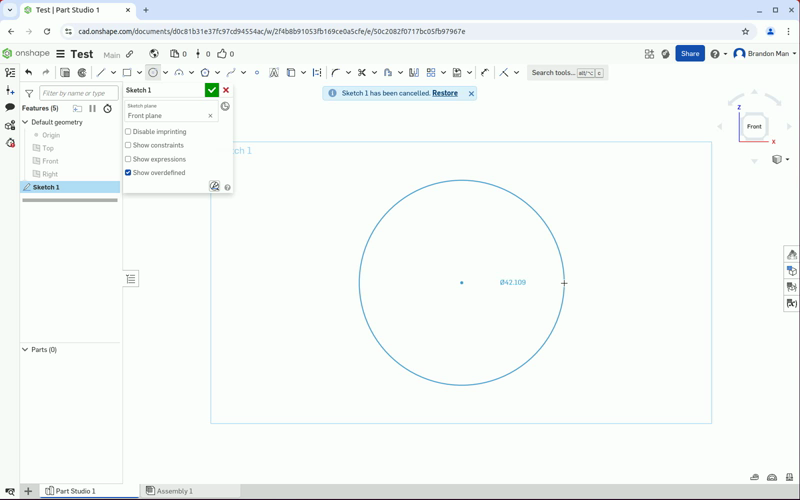
key(esc)
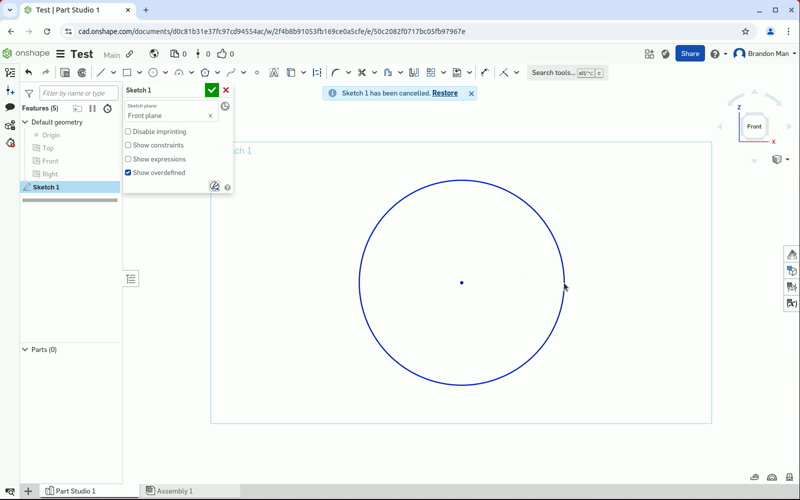
key(c)
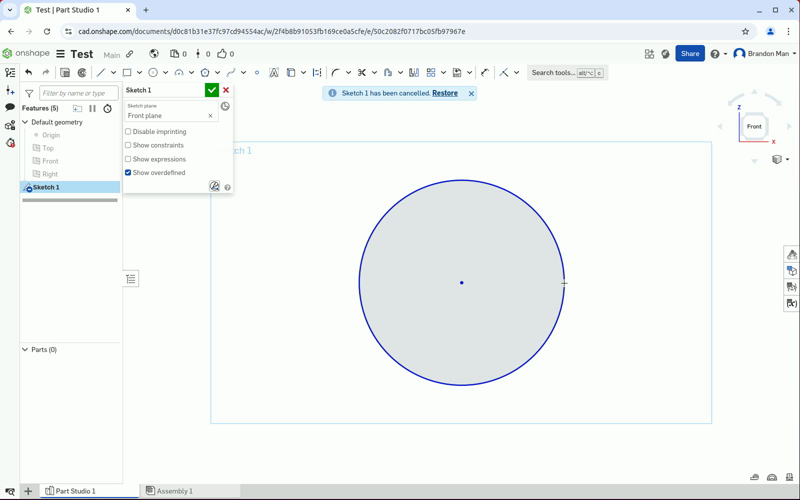
key_down(shift)
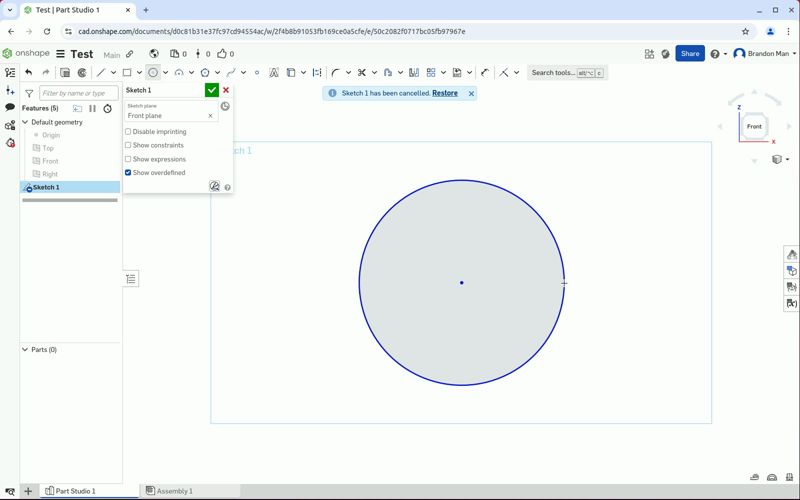
mouse_move(461, 282)
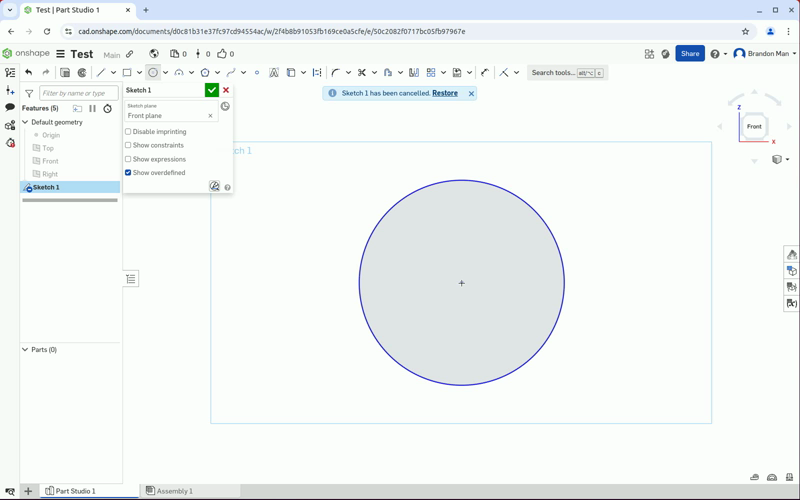
click(461, 282)
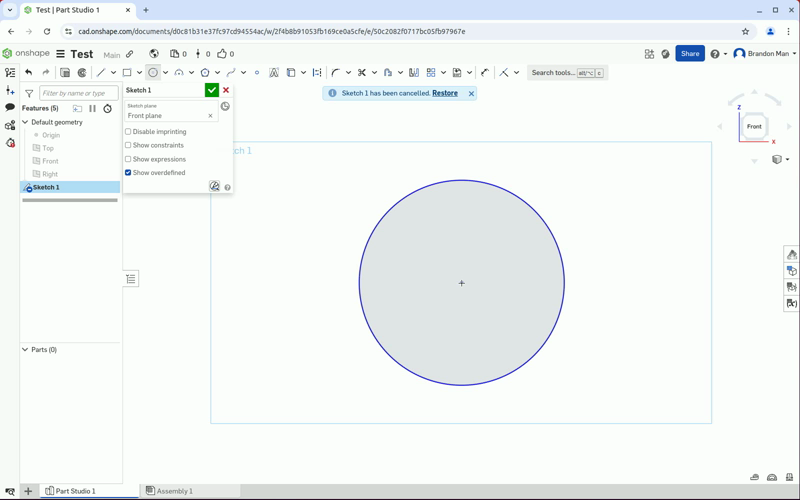
key_up(shift)
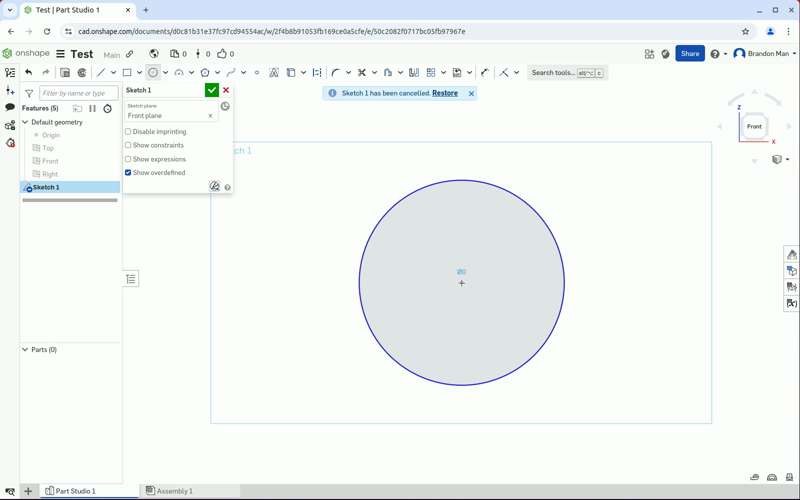
mouse_move(500, 282)
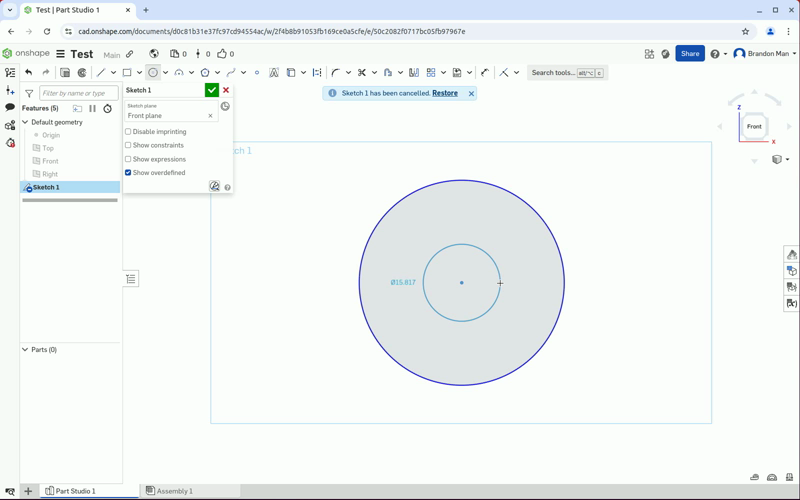
click(500, 282)
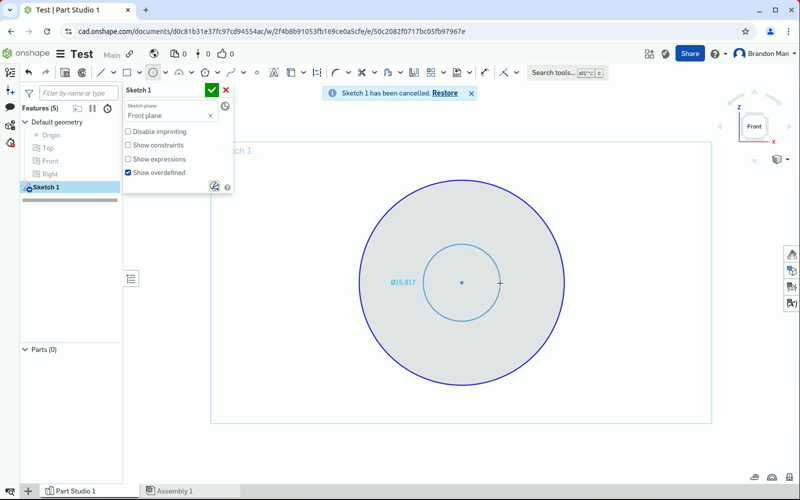
key(esc)
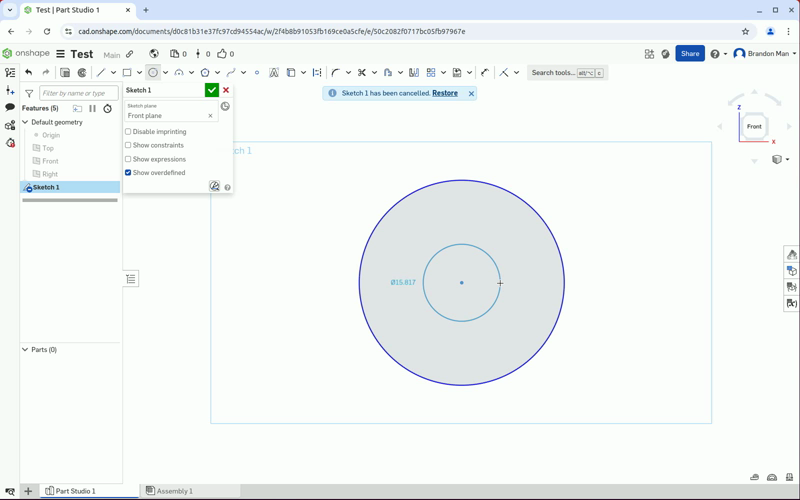
mouse_move(421, 342)
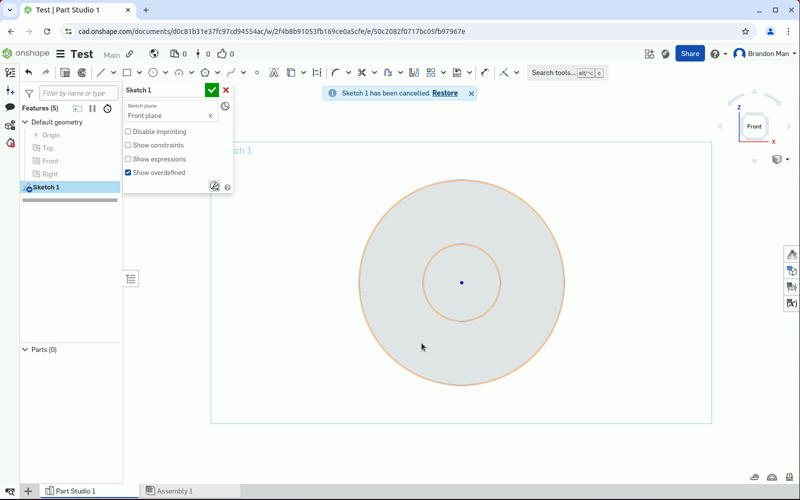
click(421, 342)
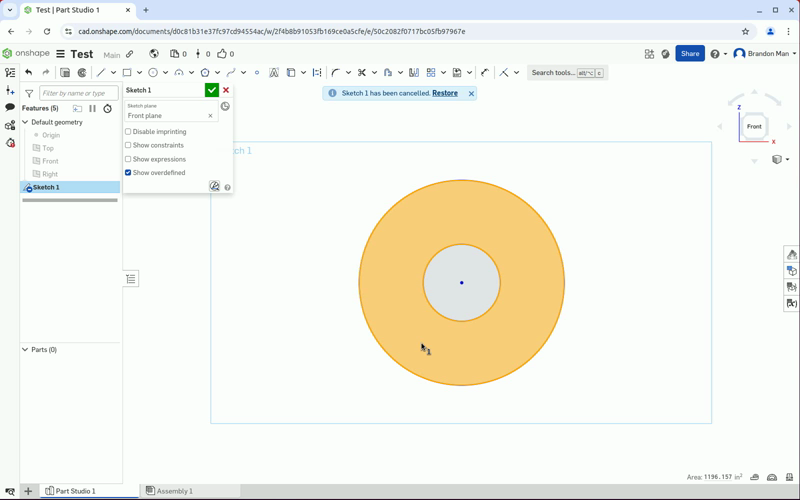
mouse_move(73, 352)
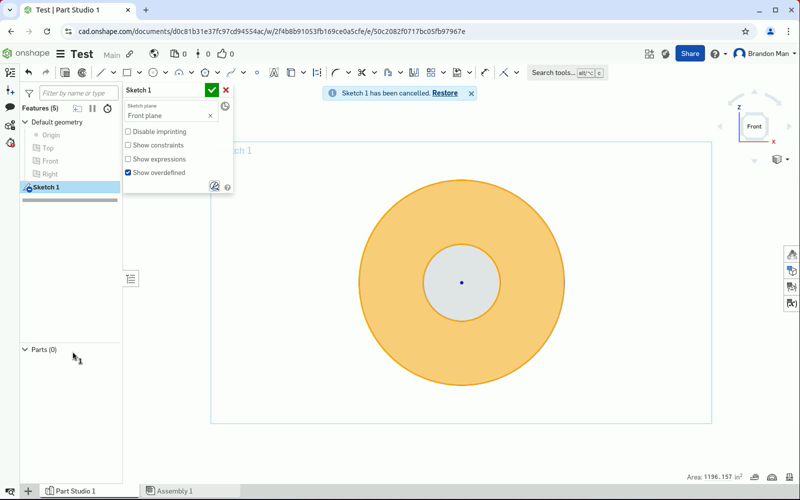
key(shift+y)
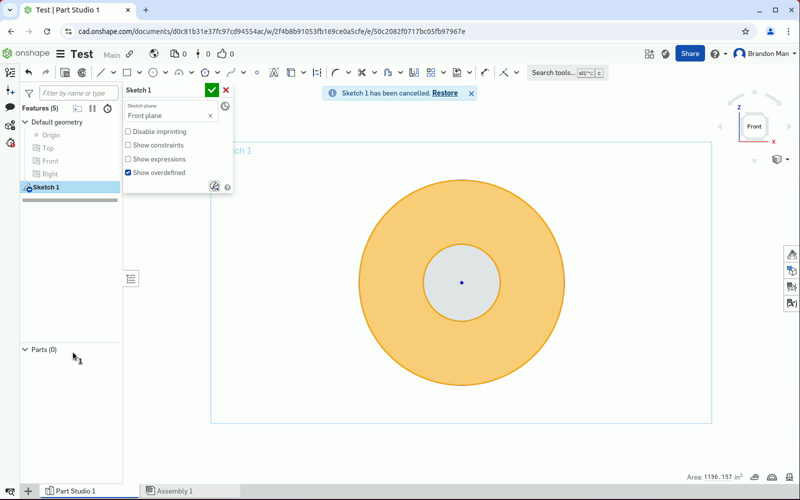
key(shift+e)
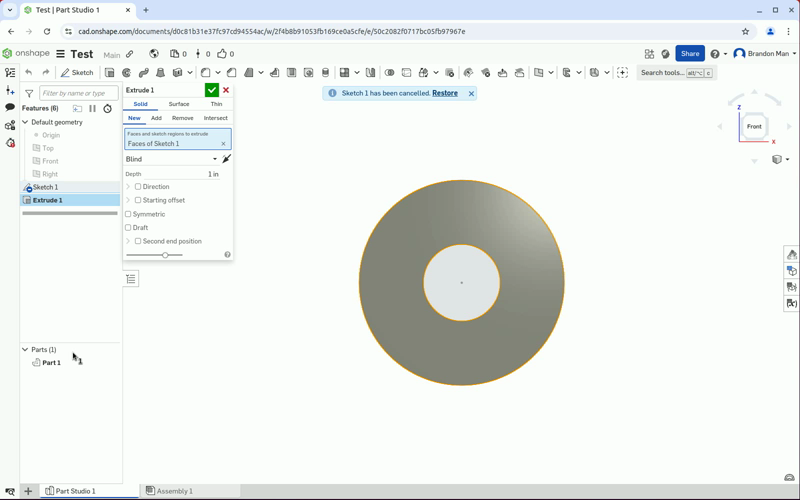
mouse_move(143, 106)
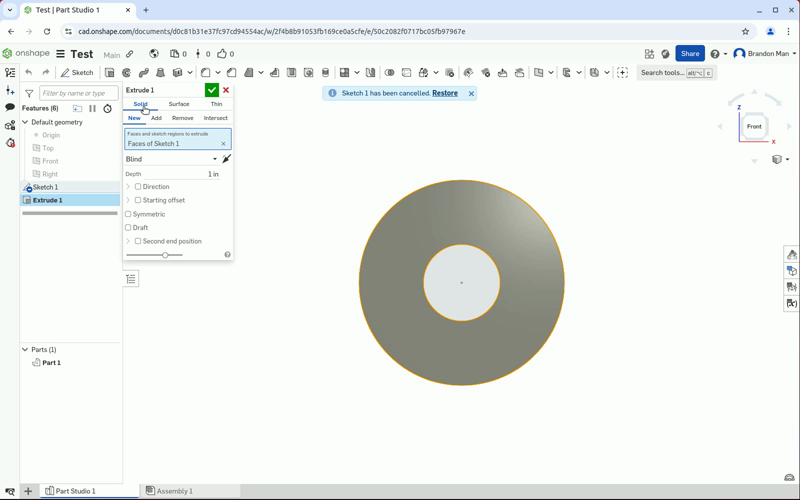
click(143, 106)
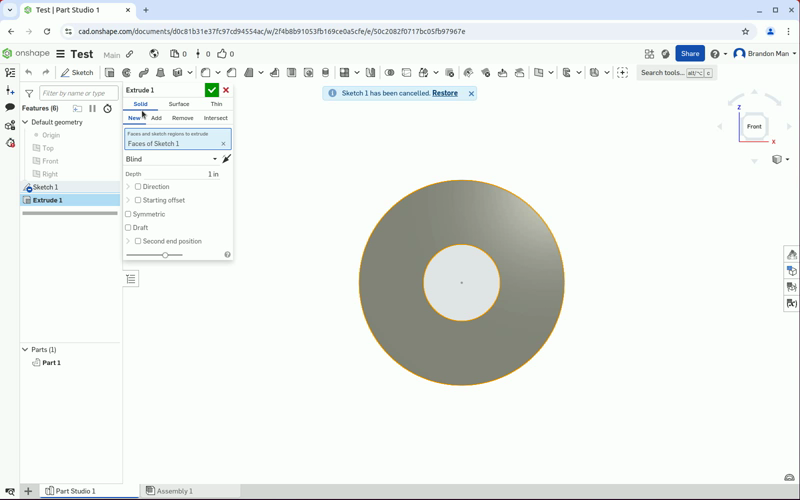
mouse_move(137, 120)
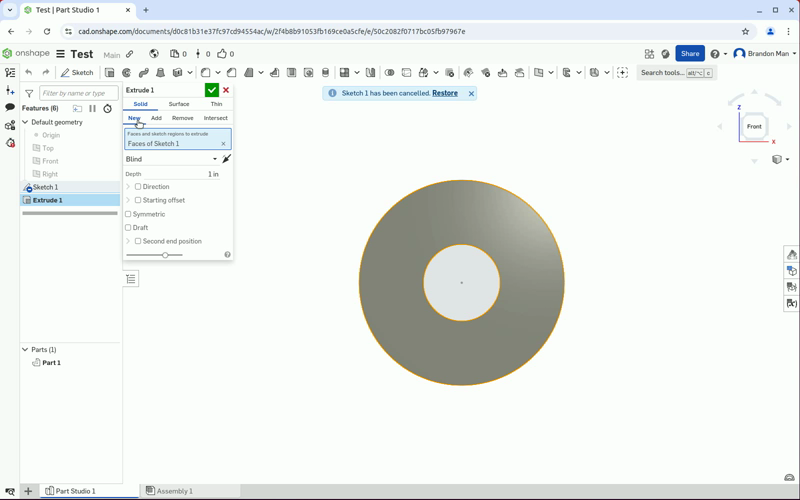
click(137, 120)
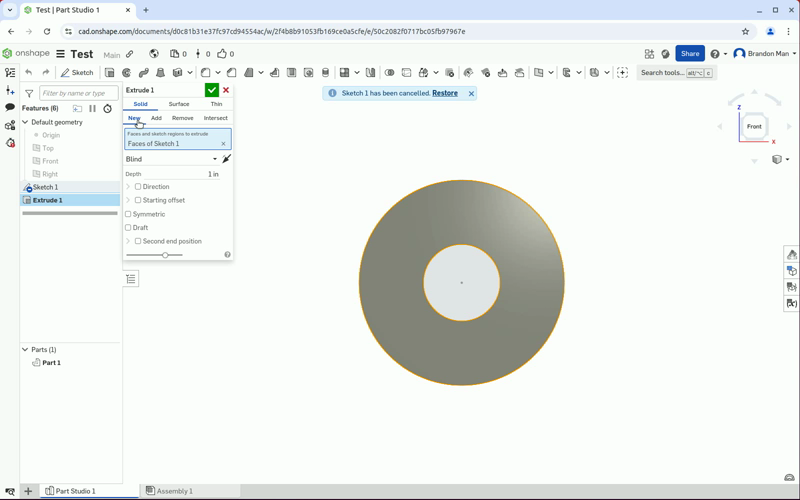
key(tab, 4)
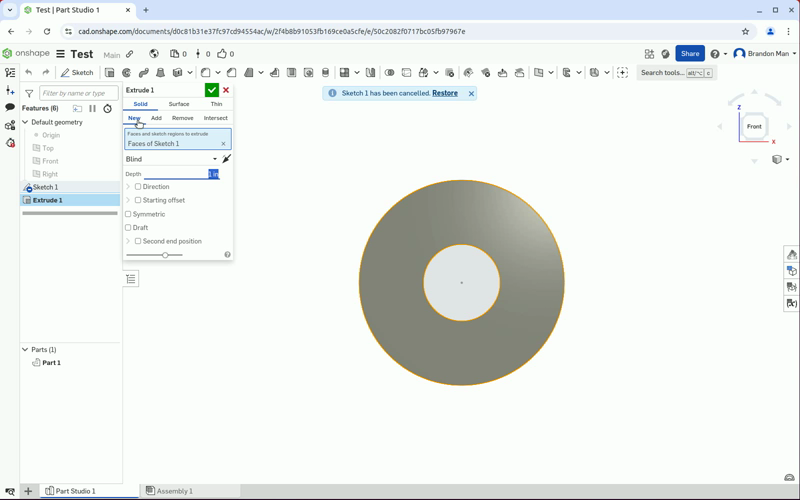
text(11.554)
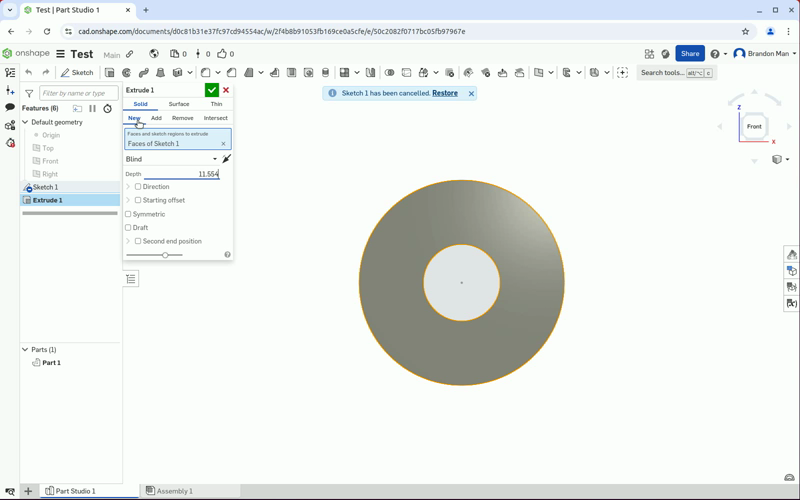
key(enter)
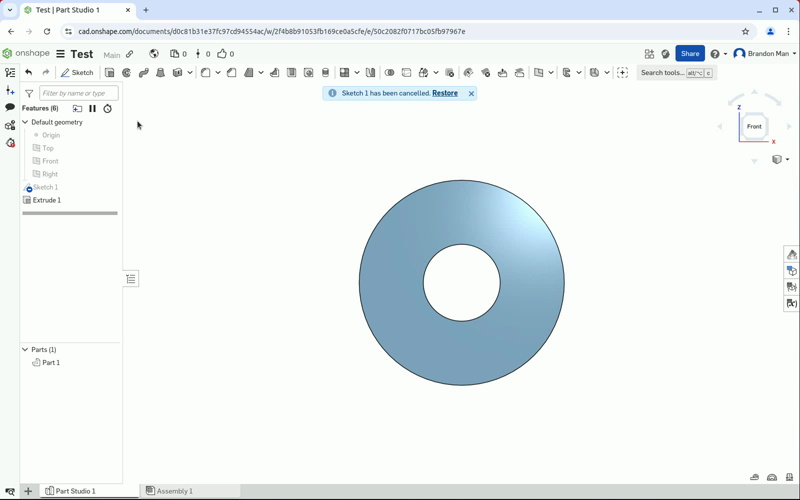
key(shift+h)
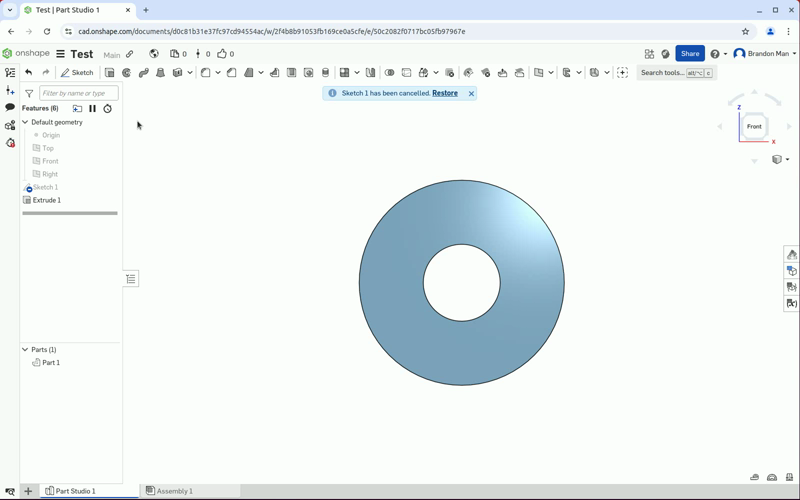
key(shift+h)
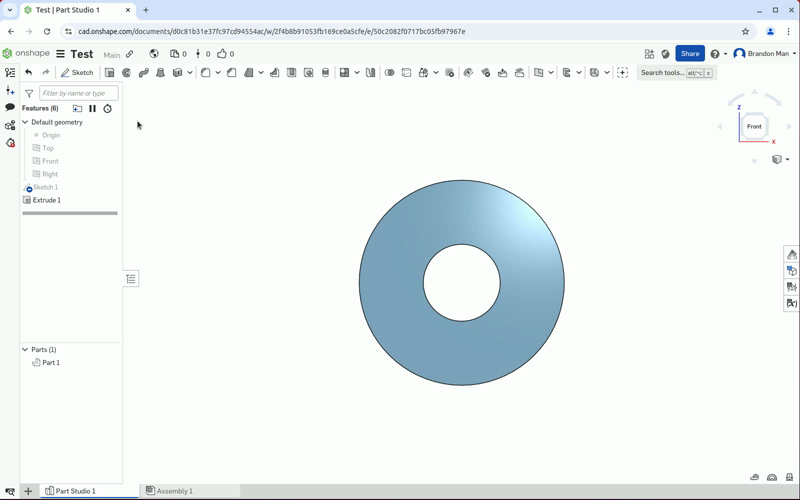
mouse_move(73, 189)
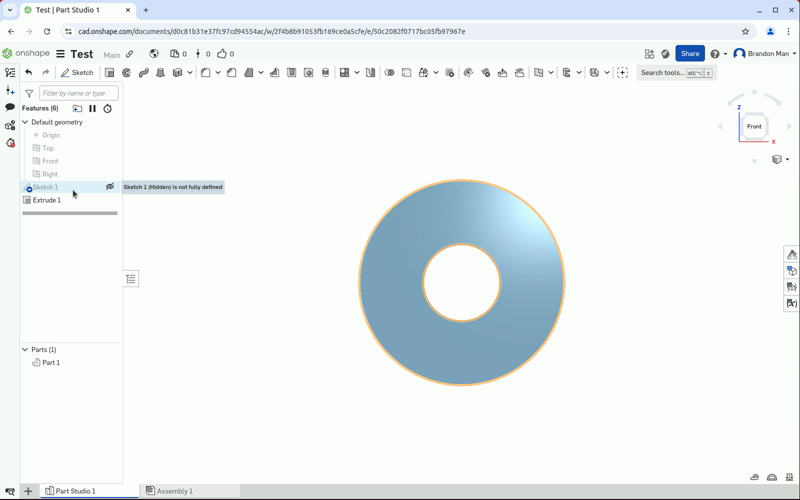
click(73, 189)
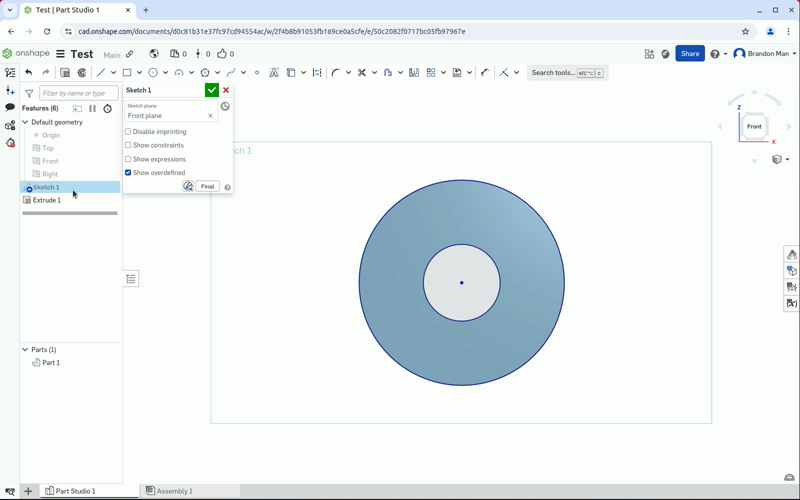
mouse_move(229, 92)
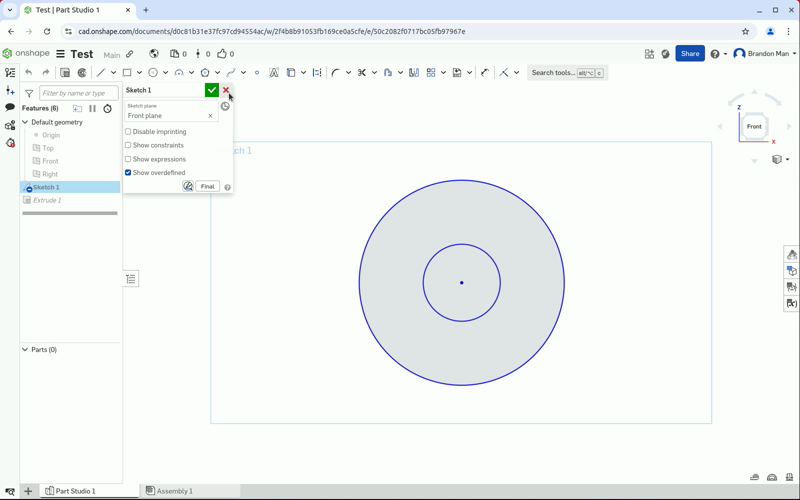
click(229, 92)
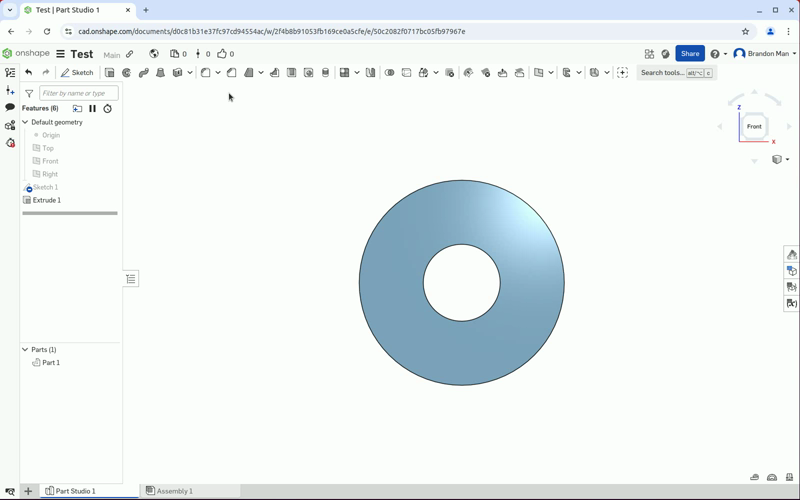
mouse_move(541, 75)
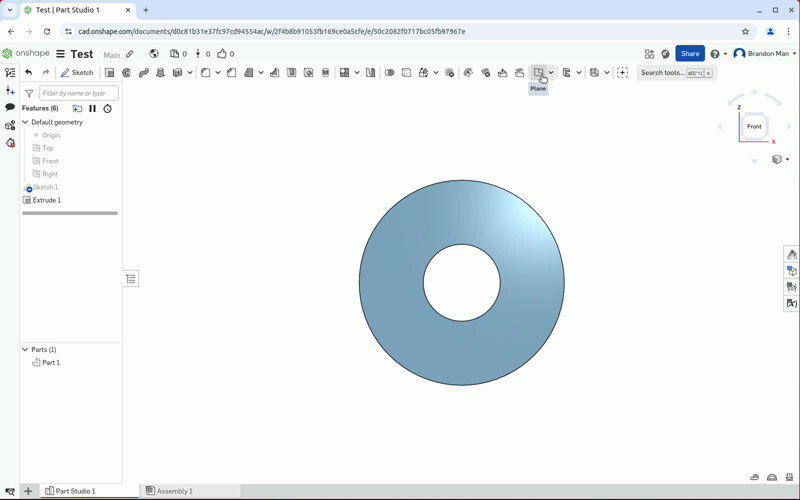
click(541, 75)
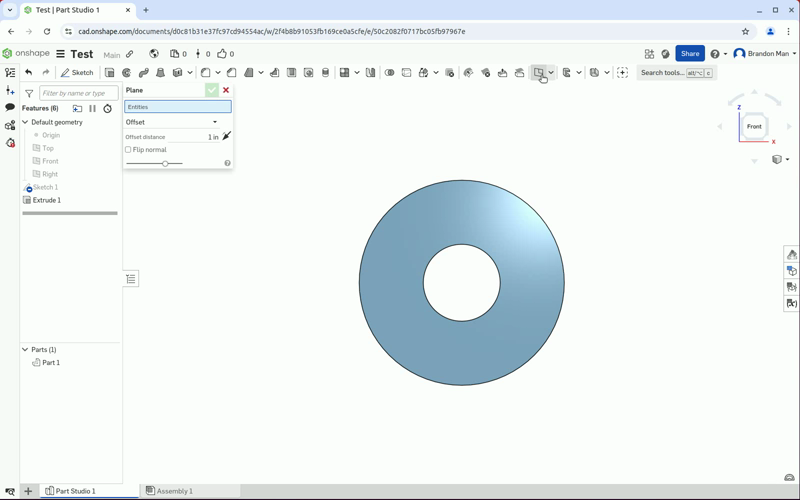
mouse_move(73, 163)
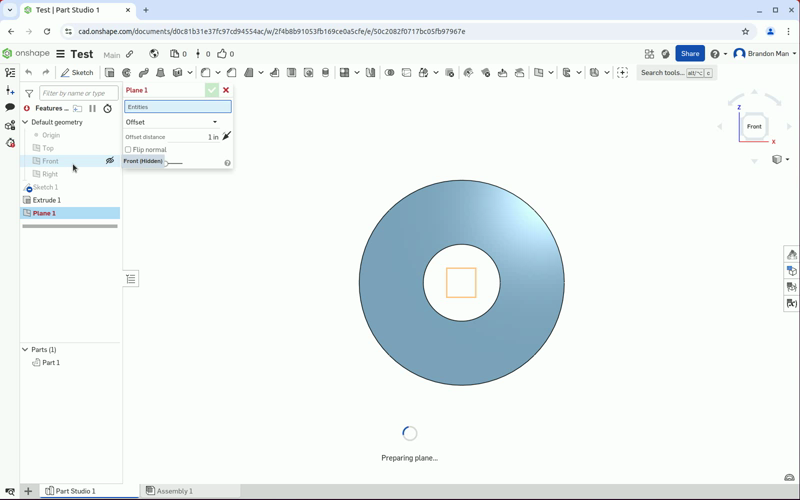
click(73, 163)
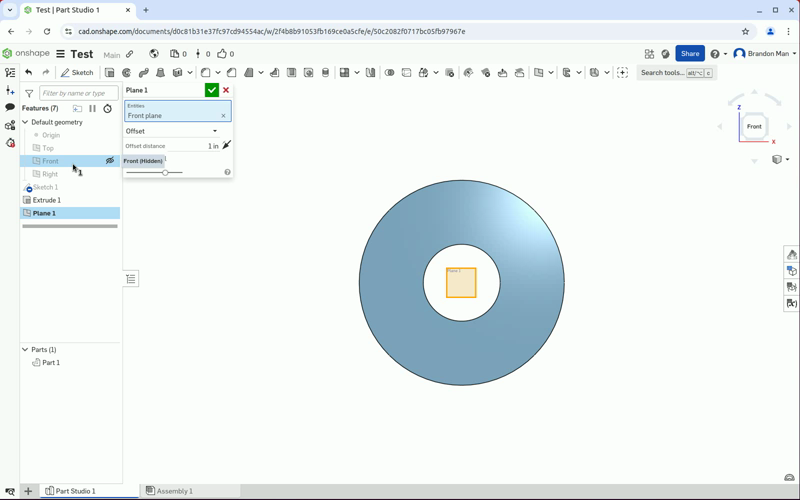
key(tab, 2)
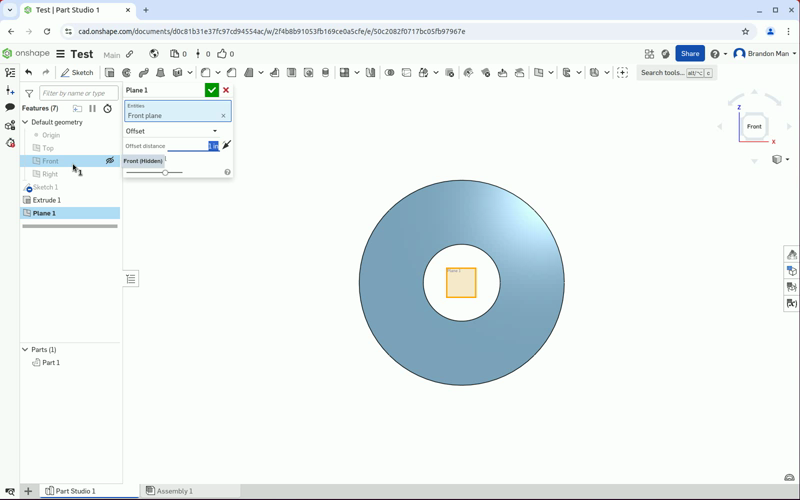
text(11.554)
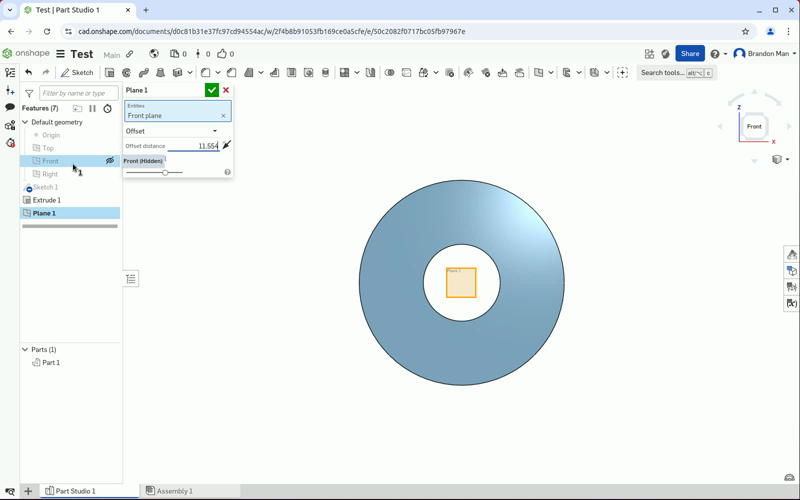
key(enter, 2)
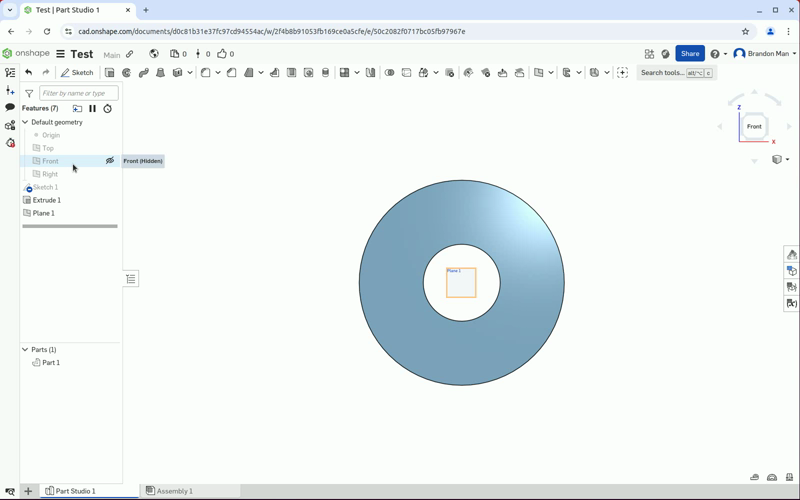
key(shift+s)
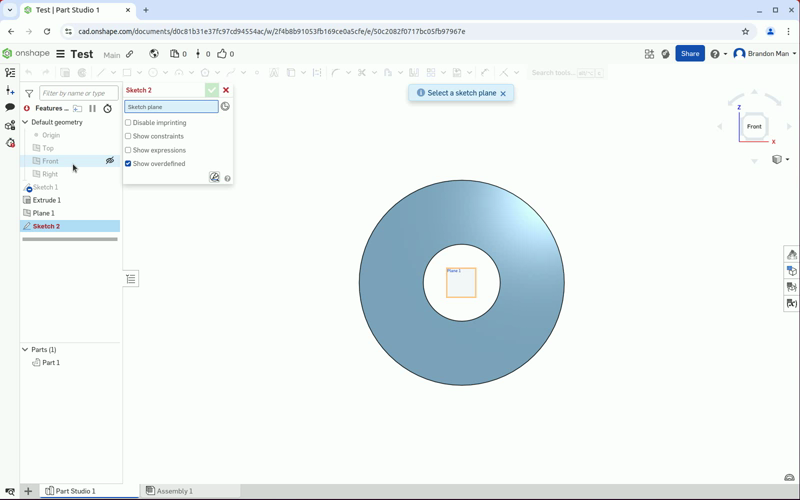
mouse_move(73, 215)
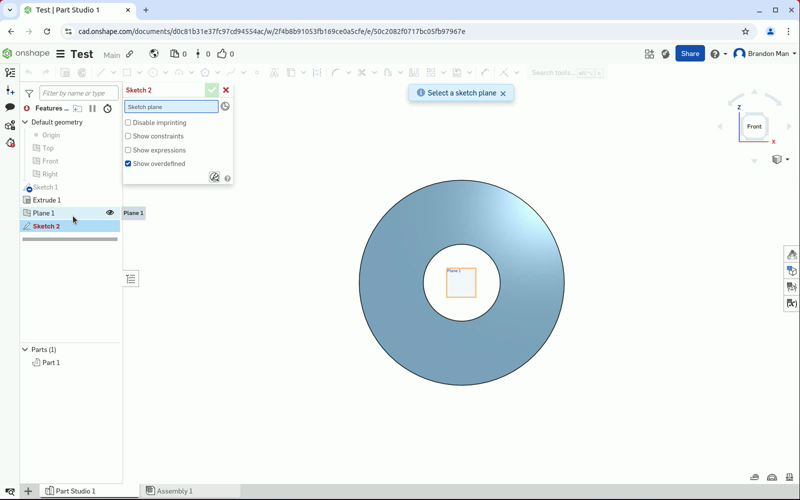
click(73, 215)
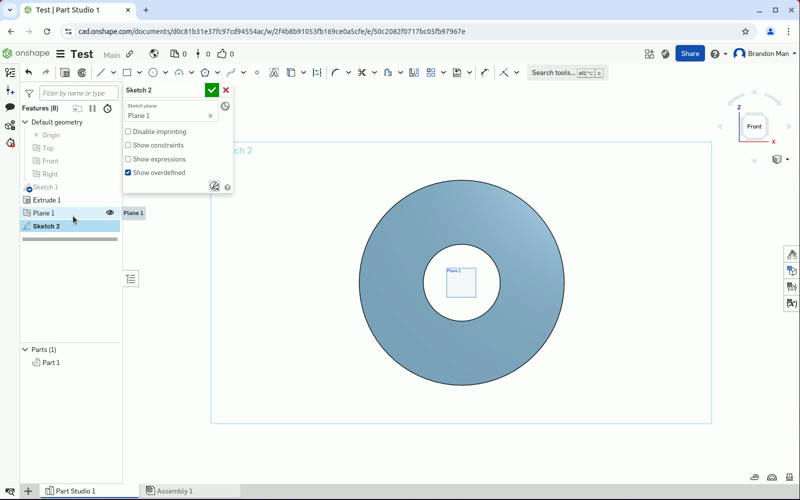
mouse_move(73, 352)
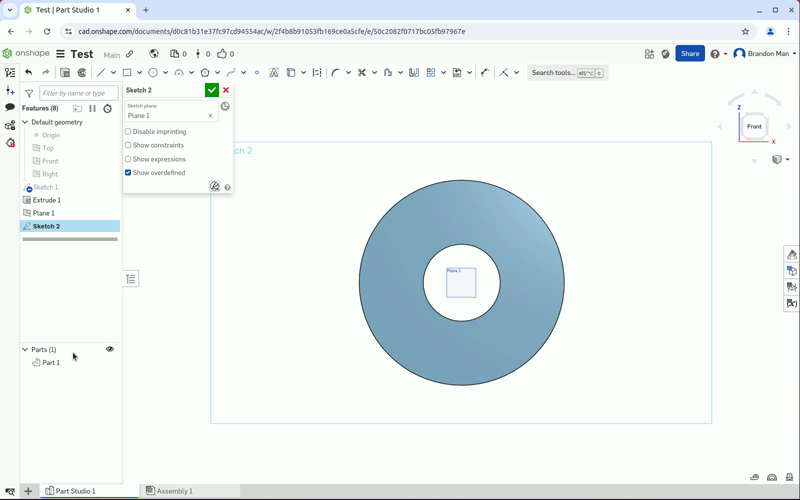
key(y)
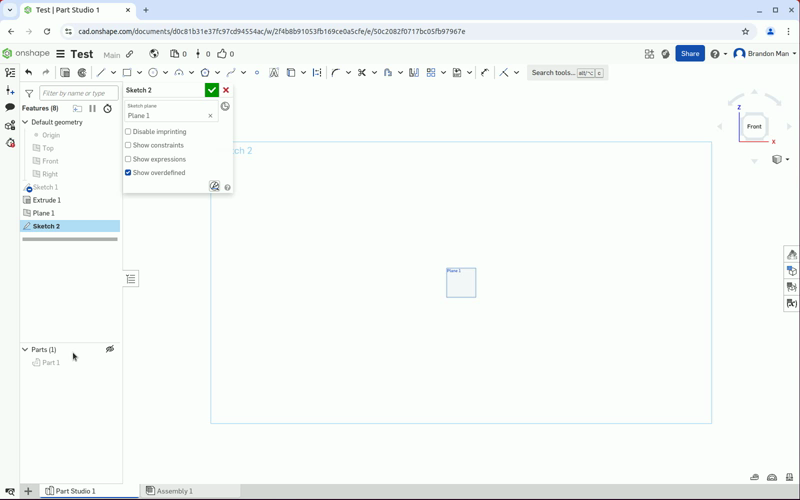
key(c)
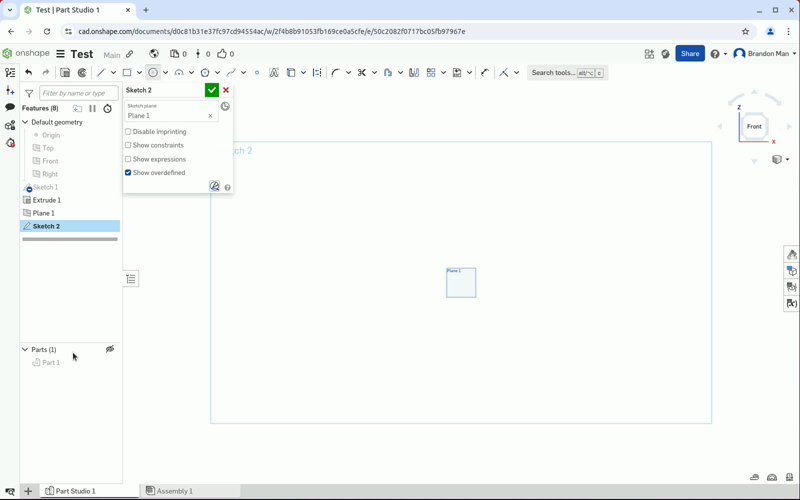
key_down(shift)
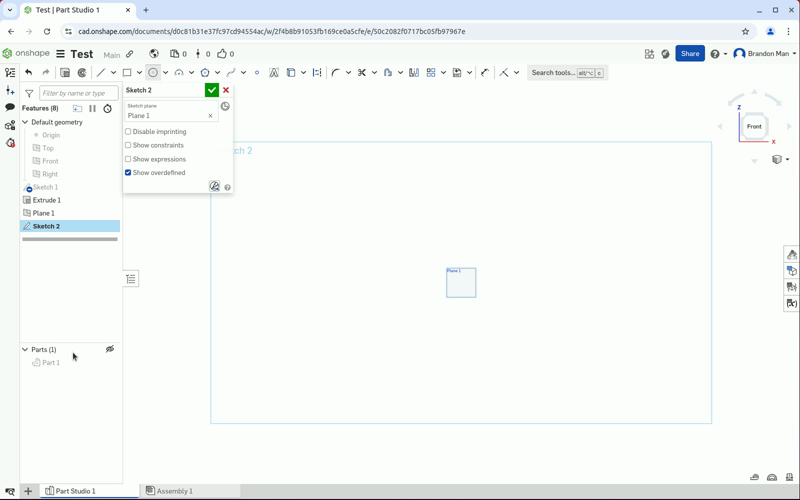
mouse_move(460, 282)
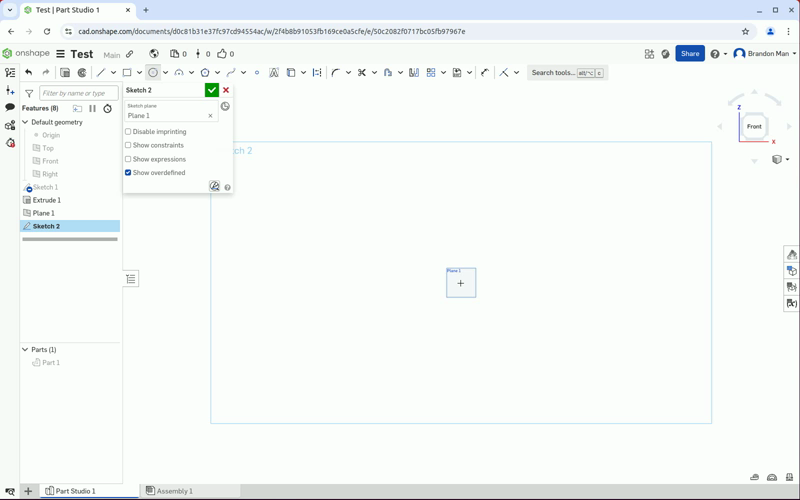
click(460, 282)
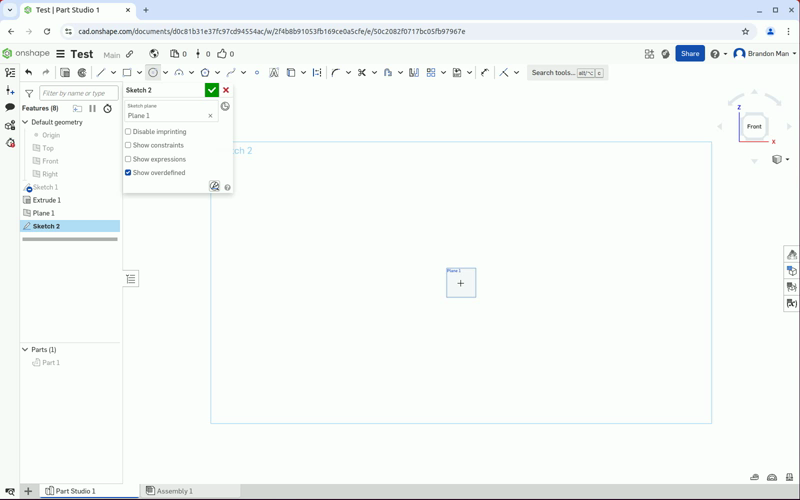
key_up(shift)
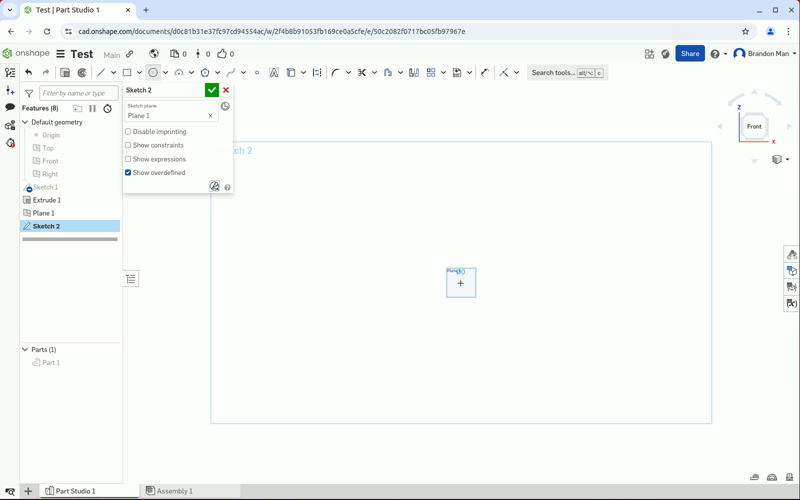
mouse_move(528, 282)
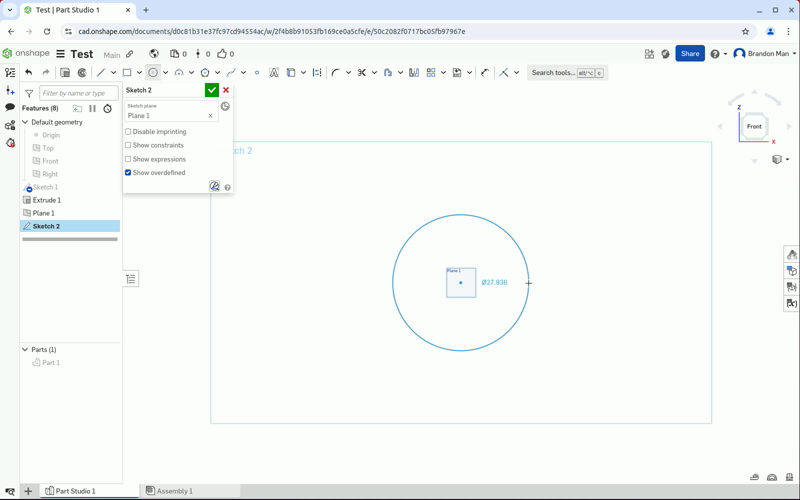
click(528, 282)
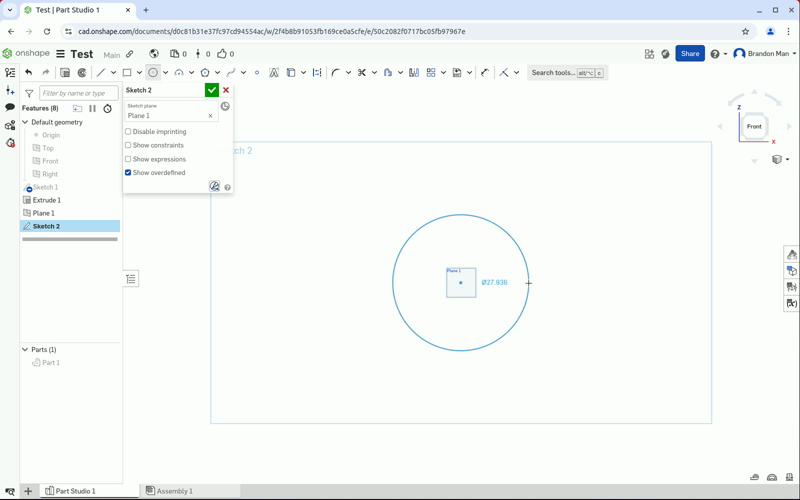
key(esc)
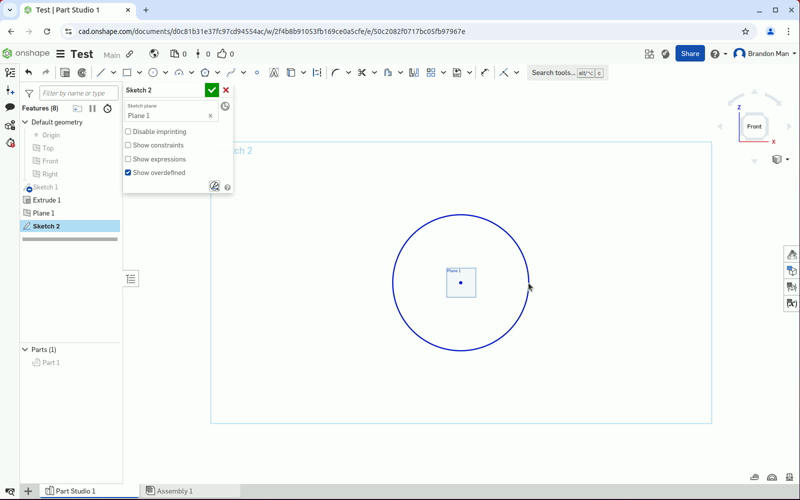
key(c)
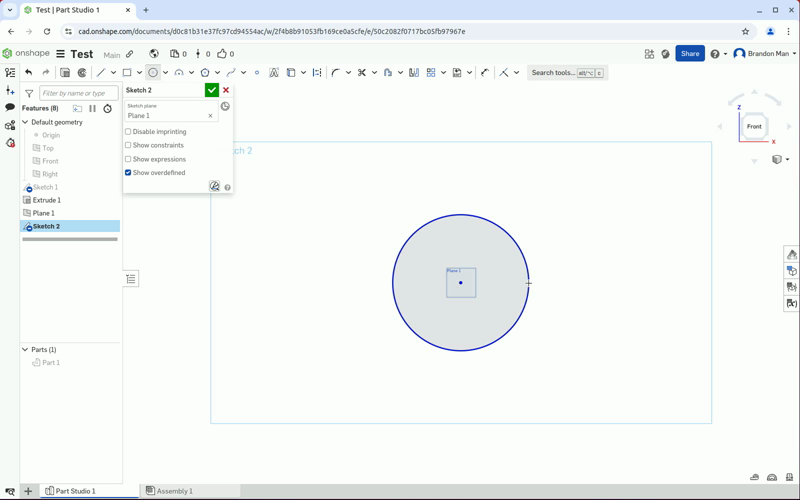
key_down(shift)
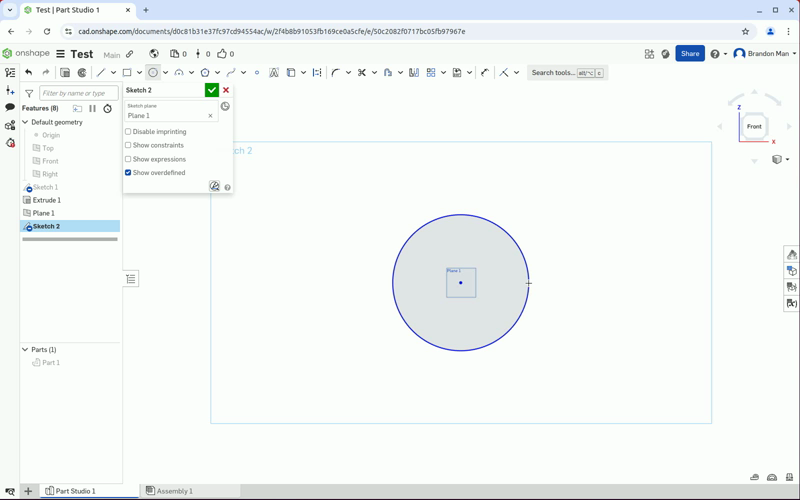
mouse_move(460, 282)
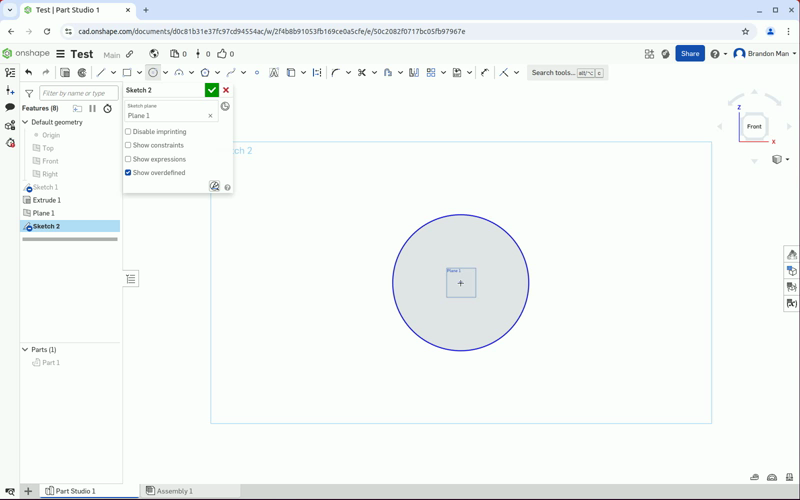
click(460, 282)
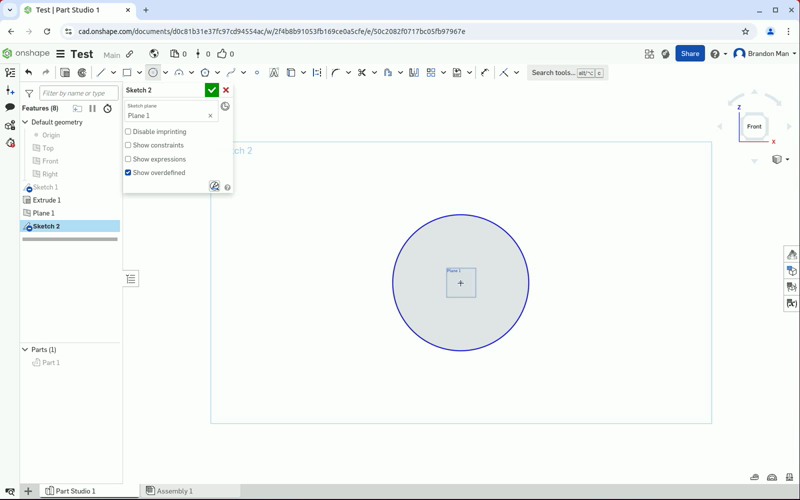
key_up(shift)
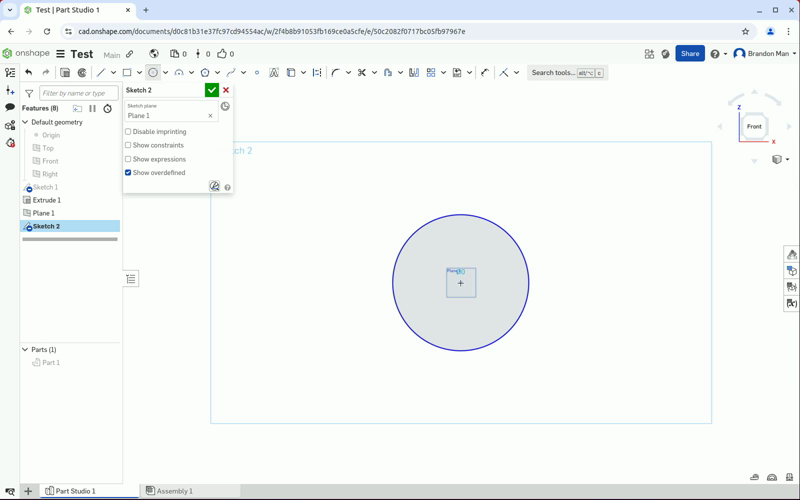
mouse_move(506, 282)
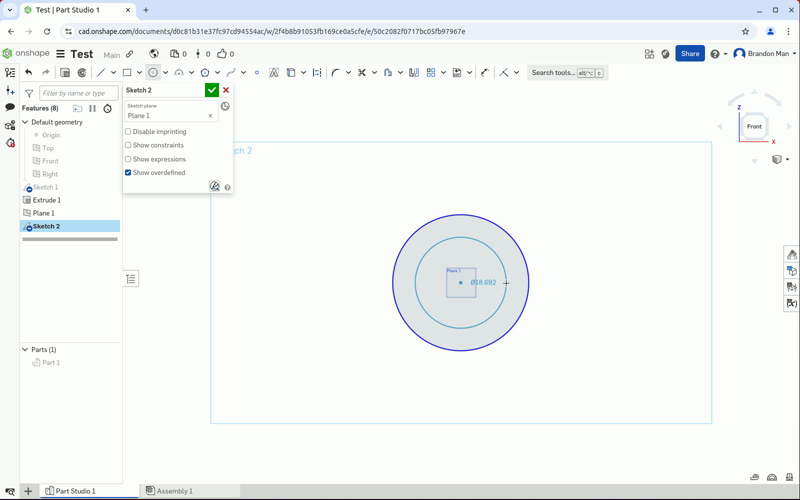
click(506, 282)
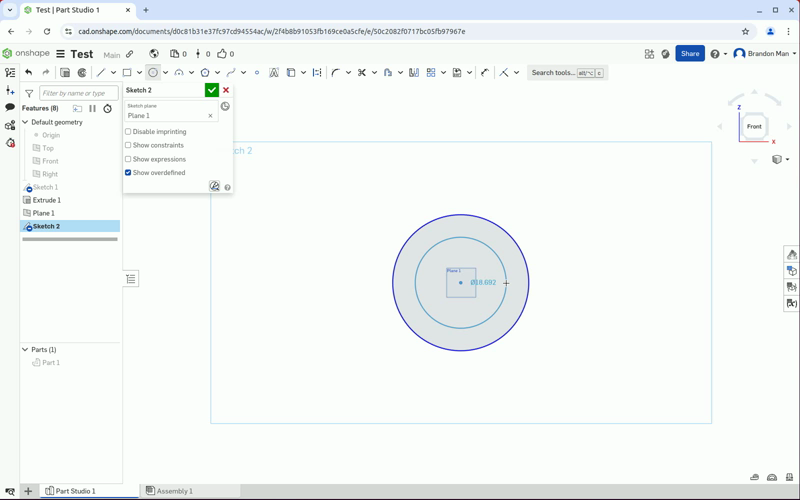
key(esc)
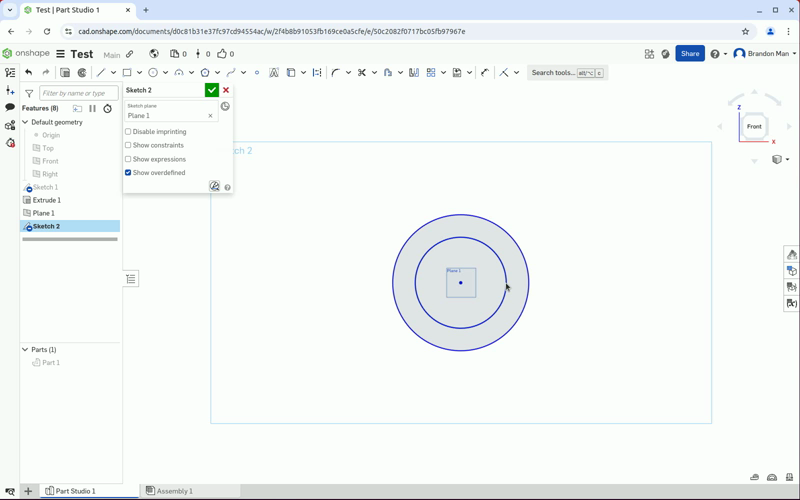
mouse_move(470, 336)
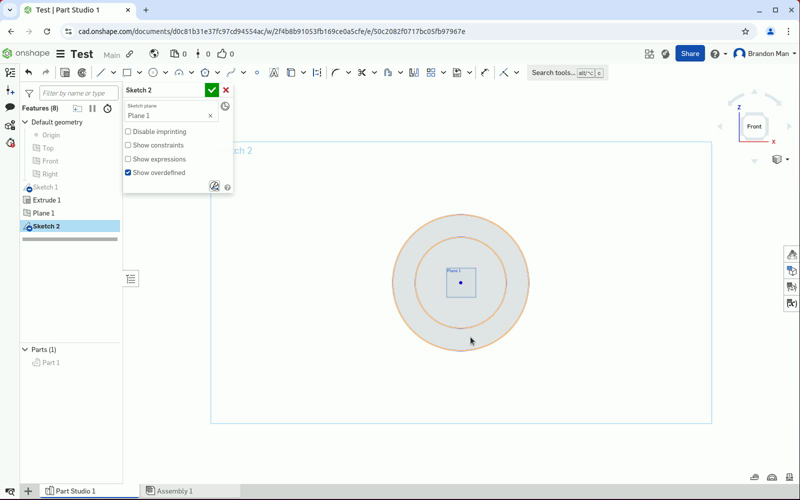
click(470, 336)
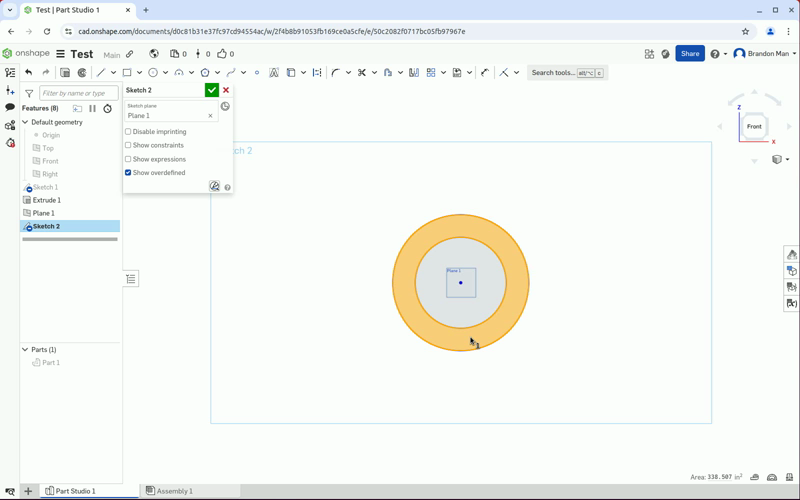
mouse_move(73, 352)
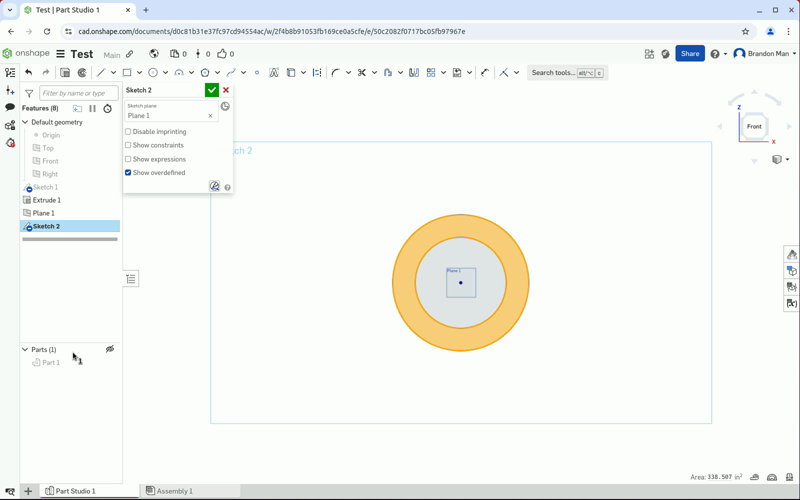
key(shift+y)
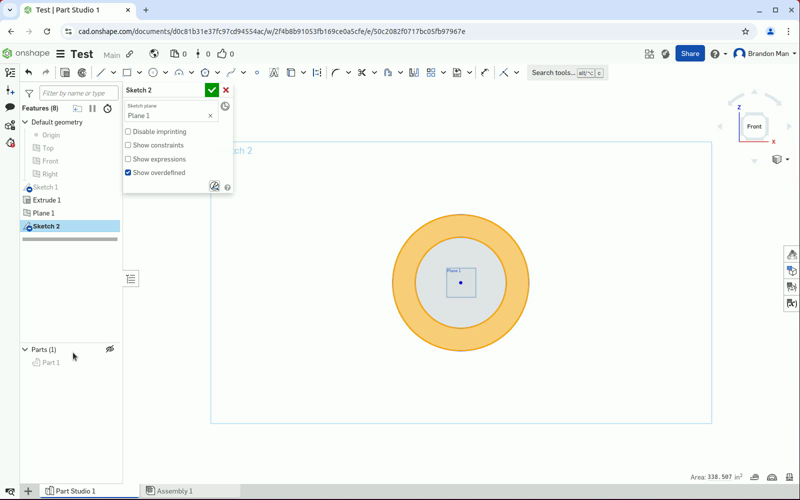
key(shift+e)
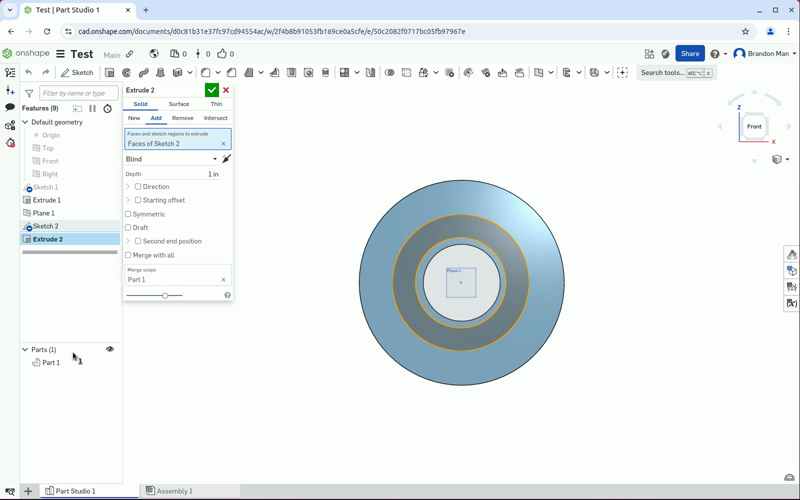
mouse_move(143, 106)
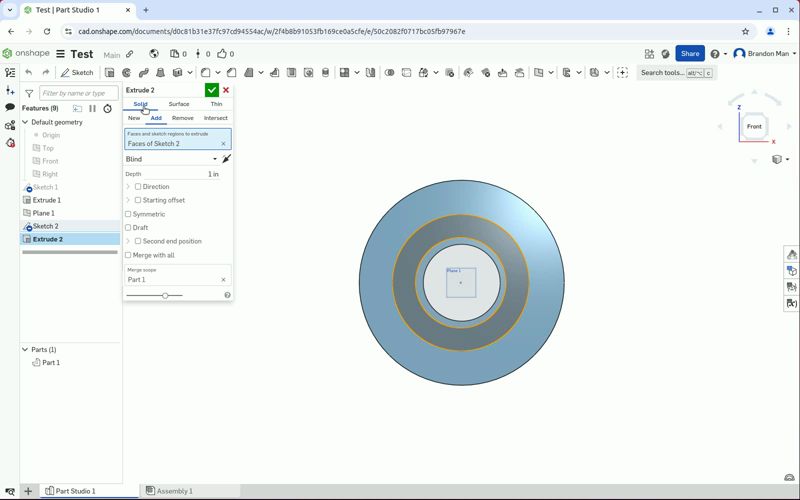
click(143, 106)
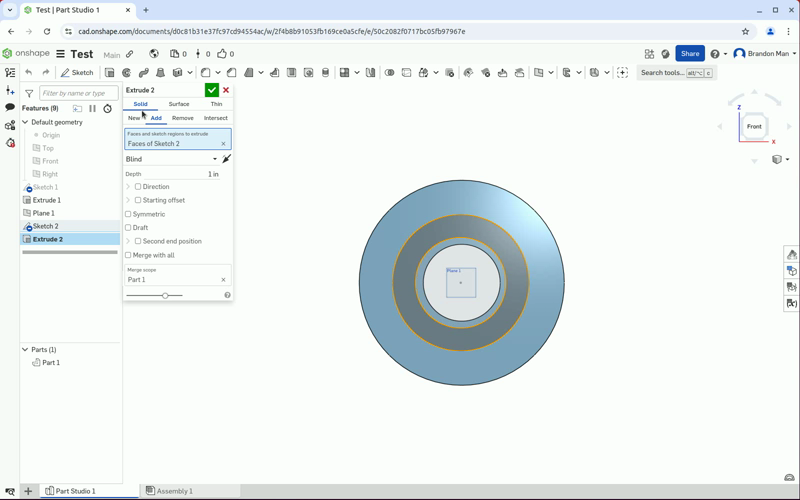
mouse_move(137, 120)
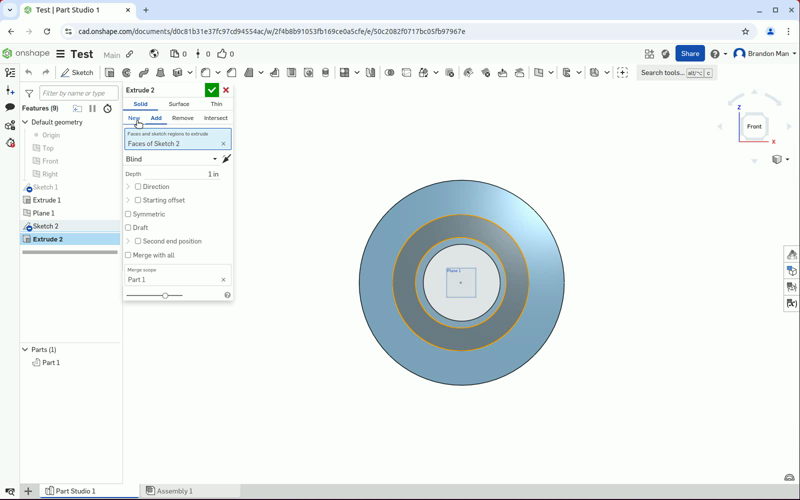
click(137, 120)
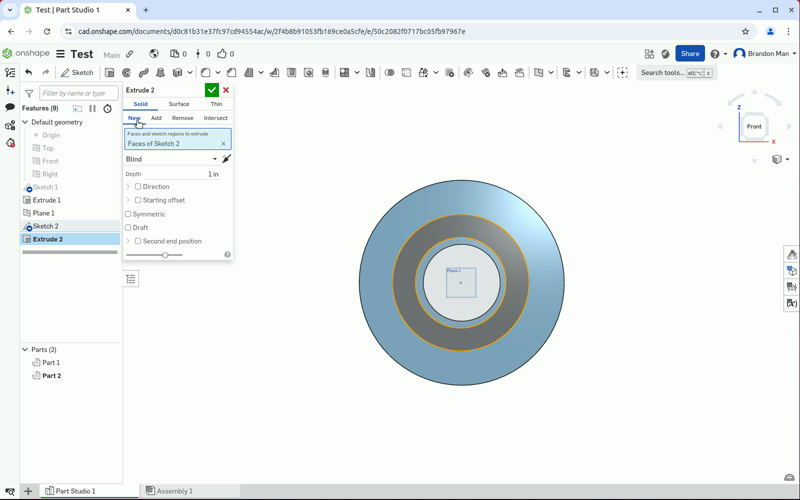
key(tab, 4)
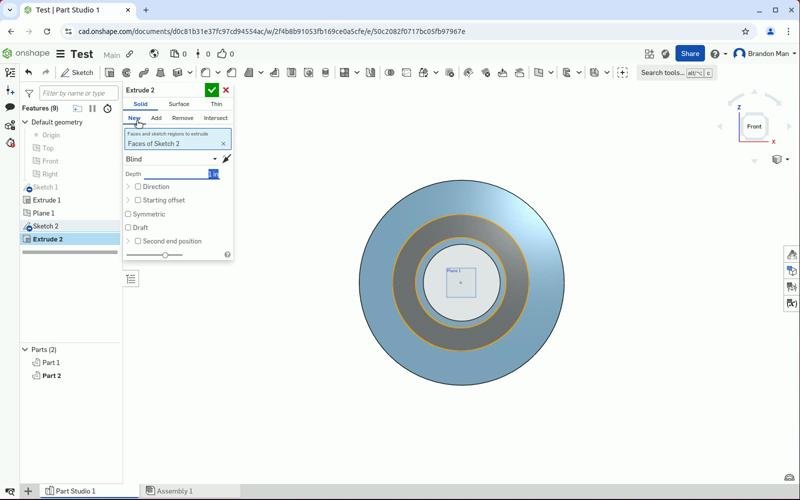
text(11.554)
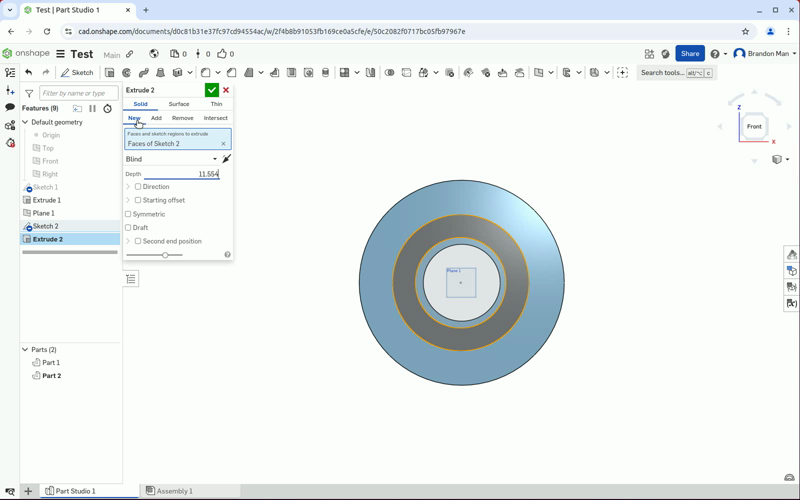
key(enter)
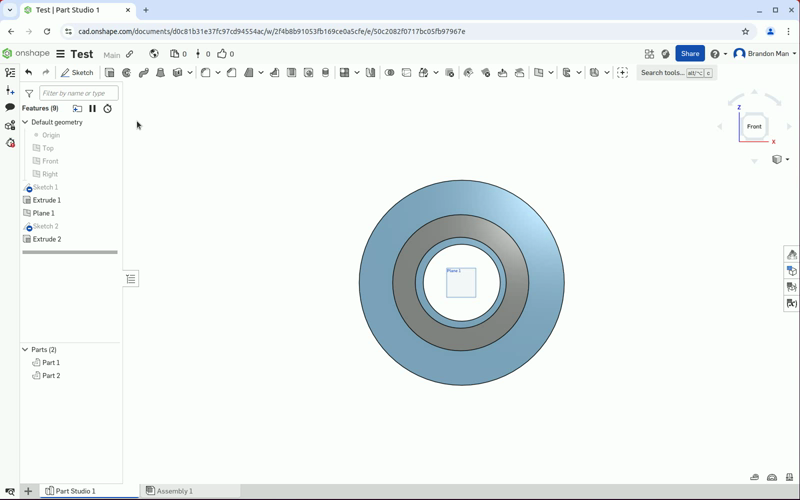
key(shift+h)
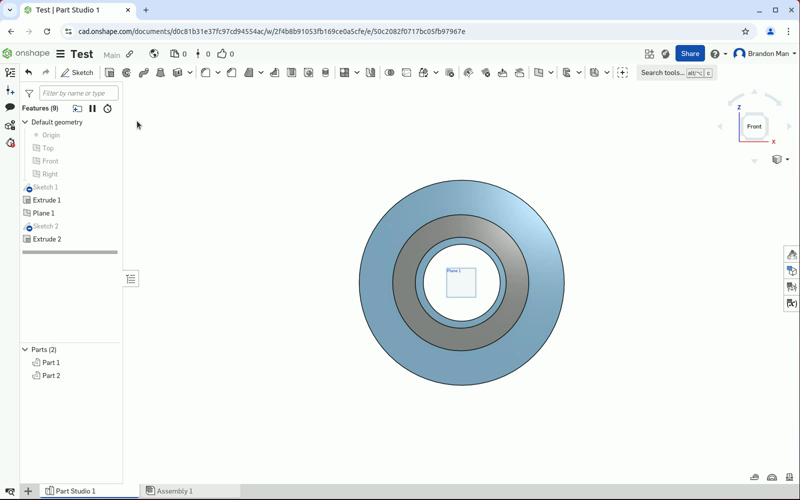
key(shift+h)
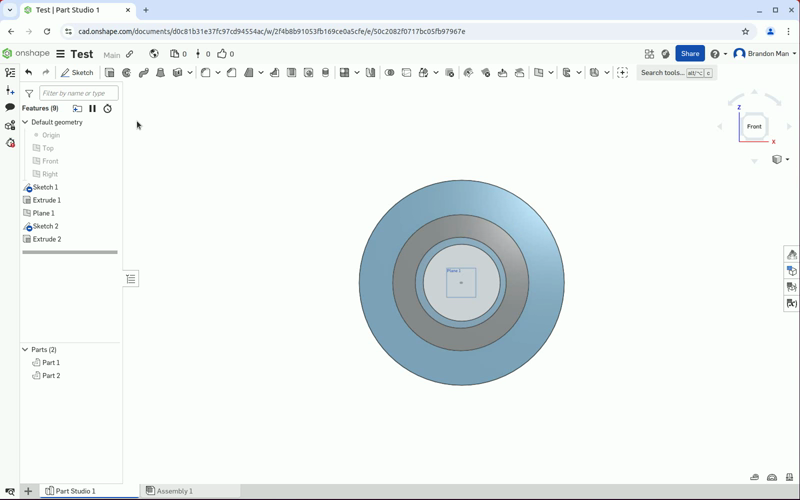
key(shift+7)
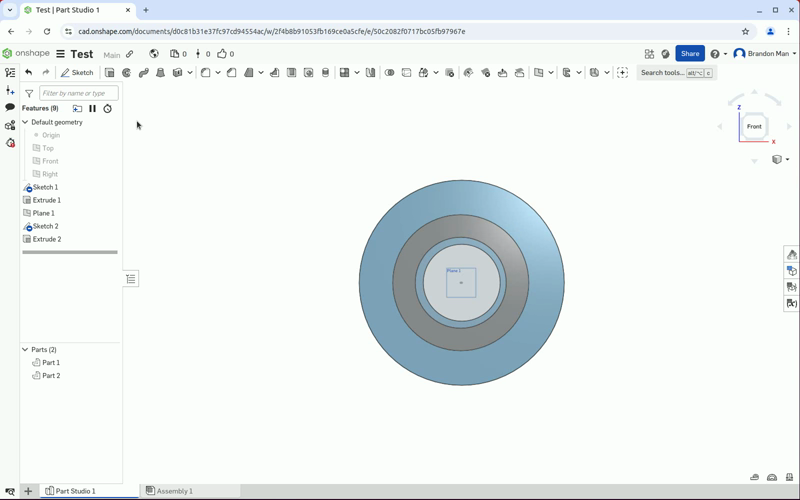
key(left, 2)
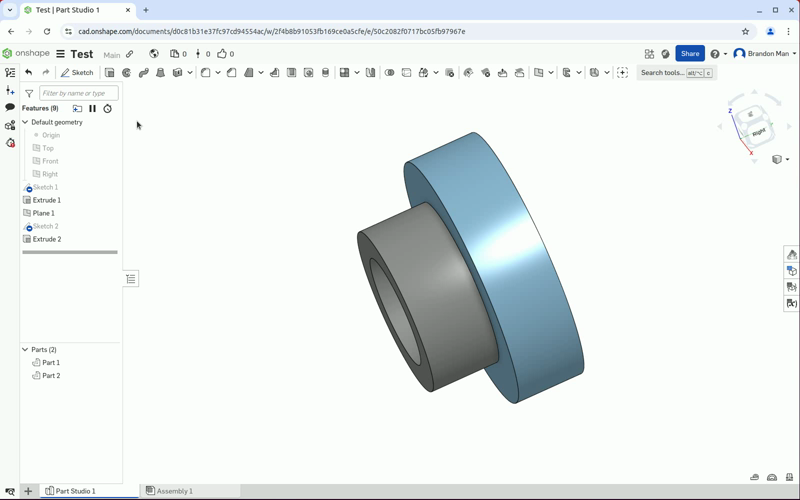
key(down, 2)
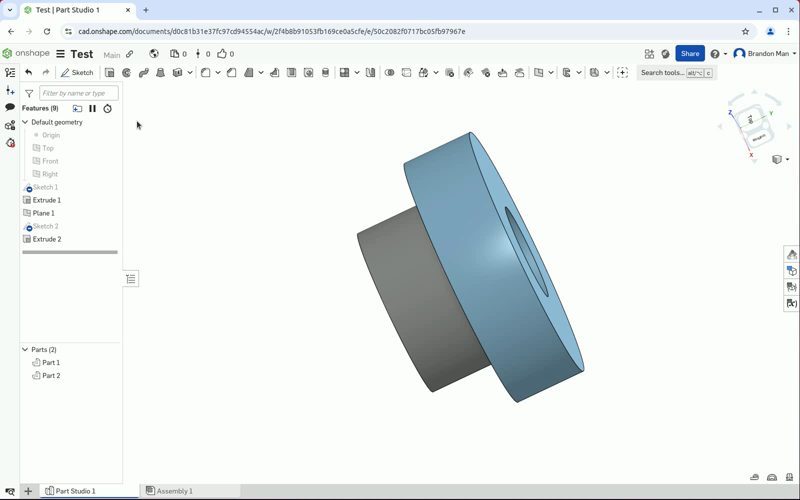
key(up, 2)
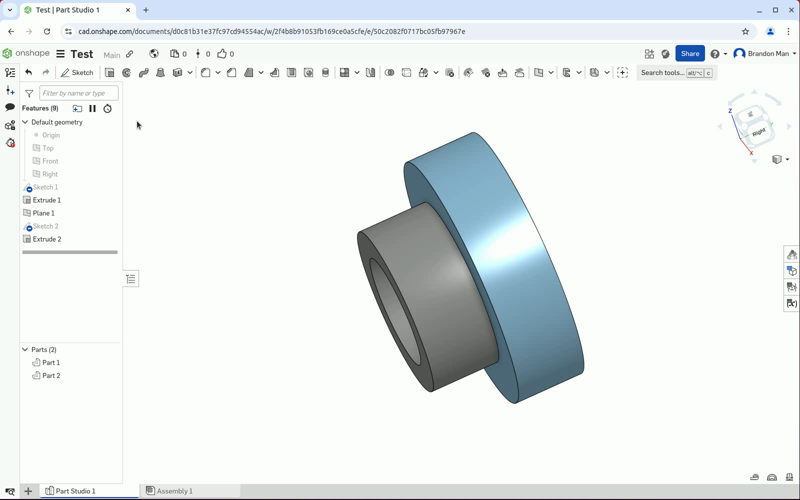
key(right, 2)
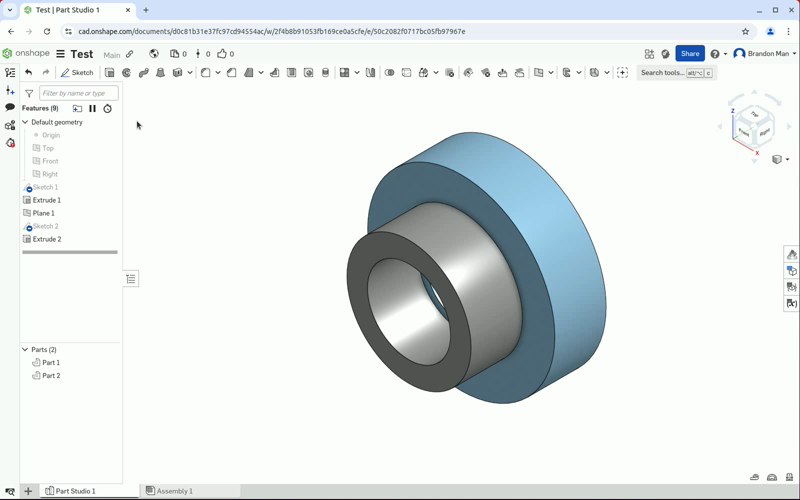
mouse_move(73, 189)
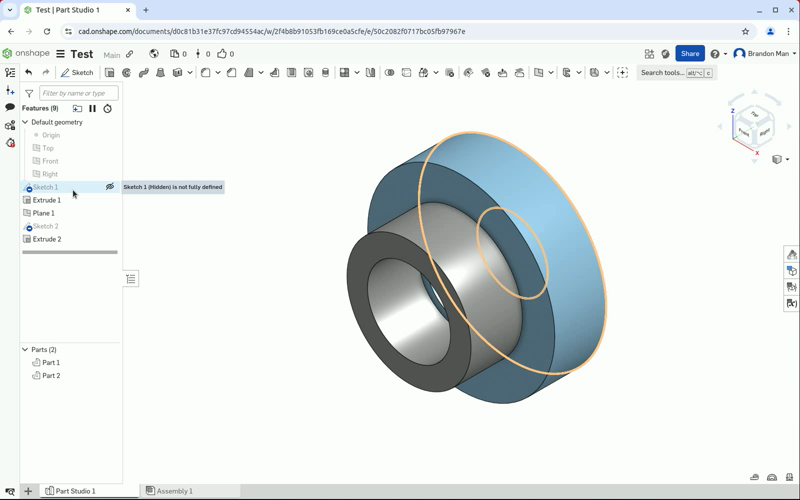
click(73, 189)